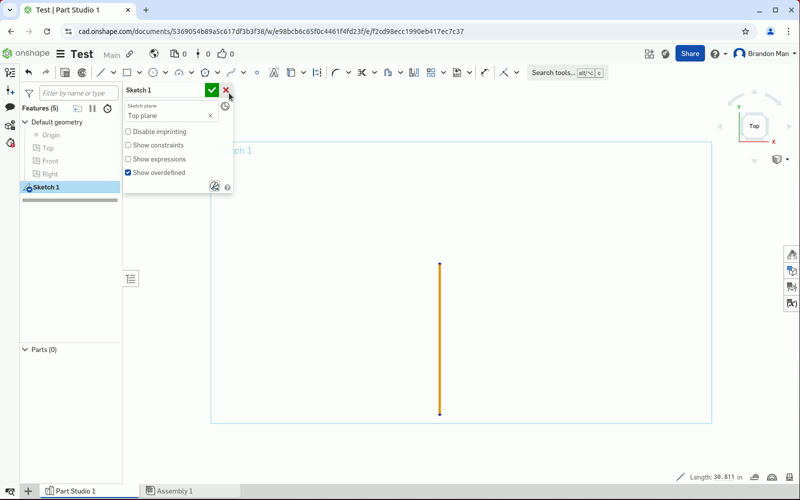
key(shift+h)
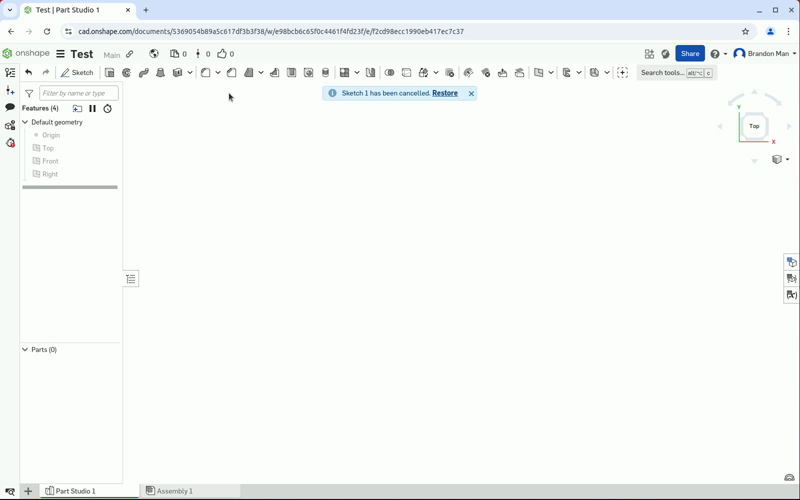
mouse_move(73, 352)
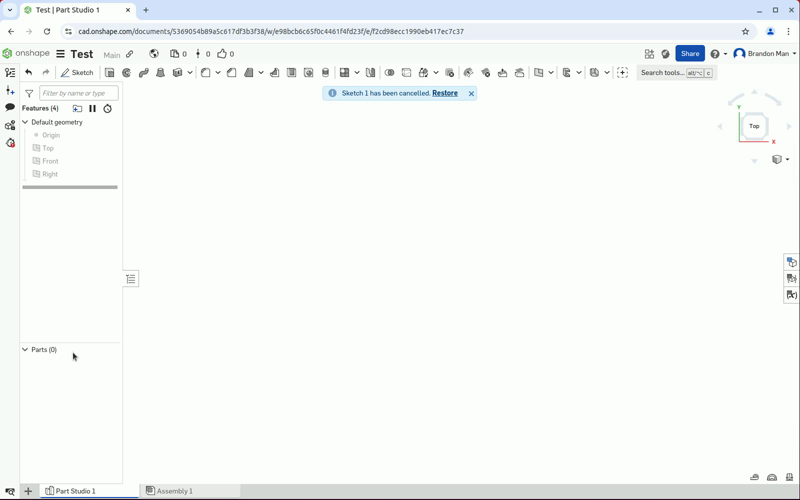
key(y)
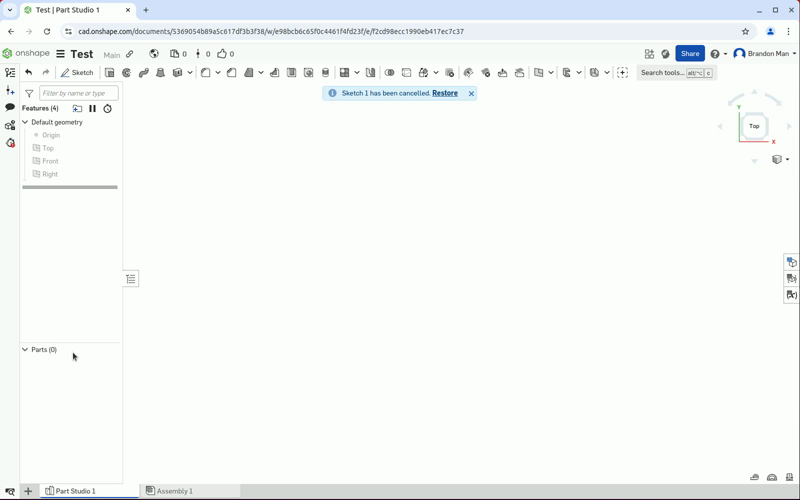
key(shift+p)
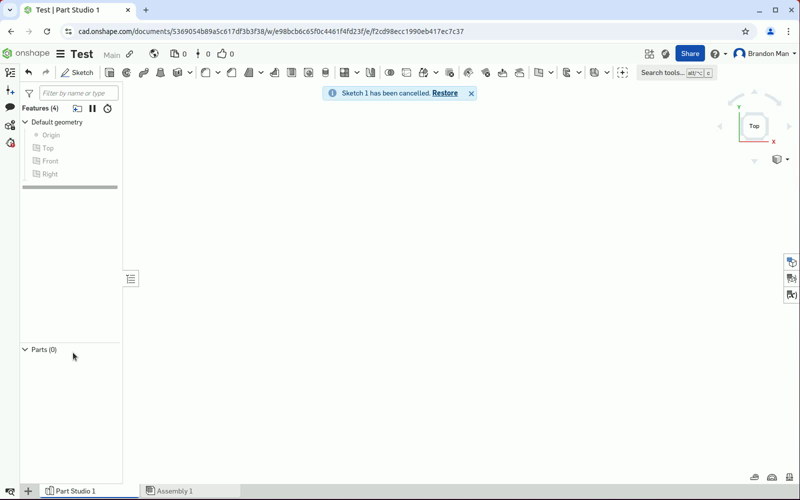
key(space)
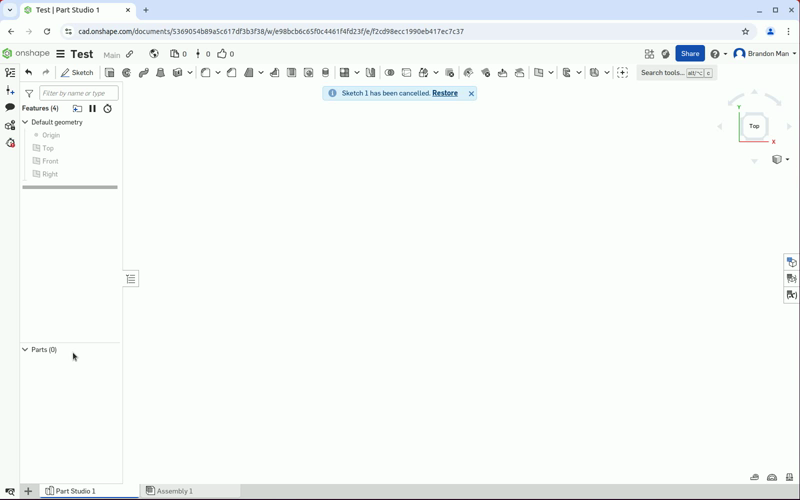
key_down(shift)
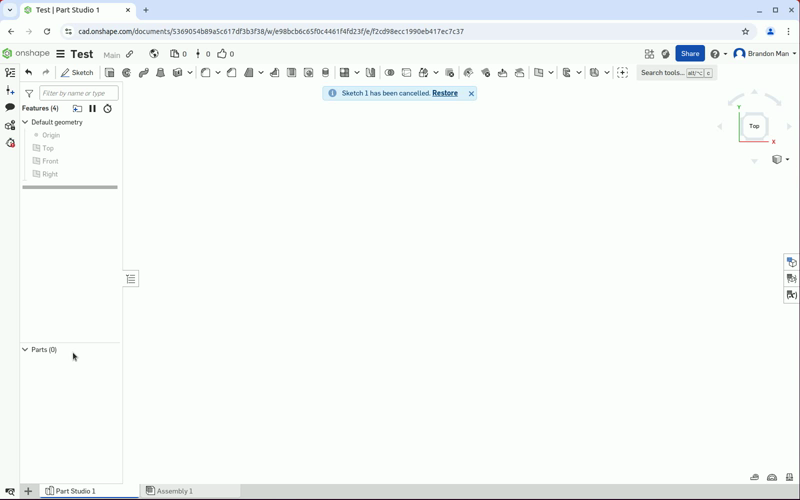
key(up)
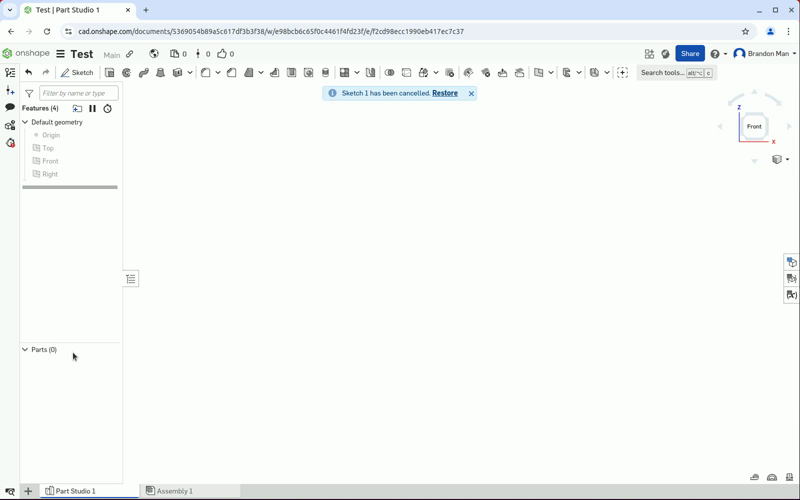
key_up(shift)
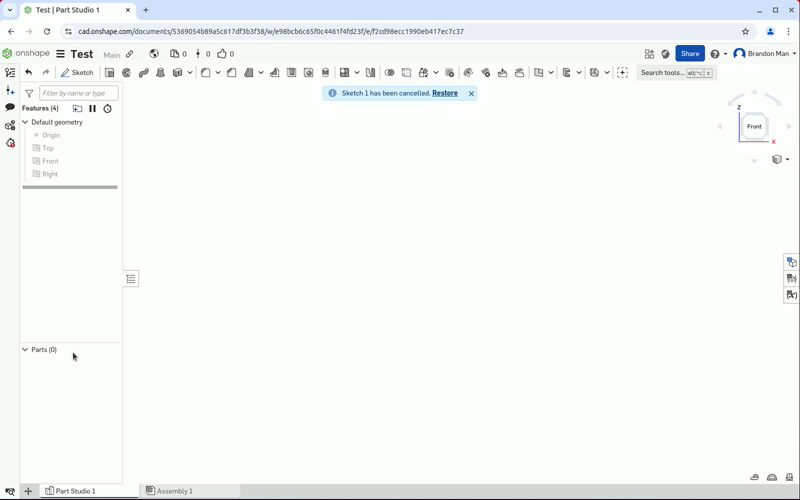
mouse_move(73, 352)
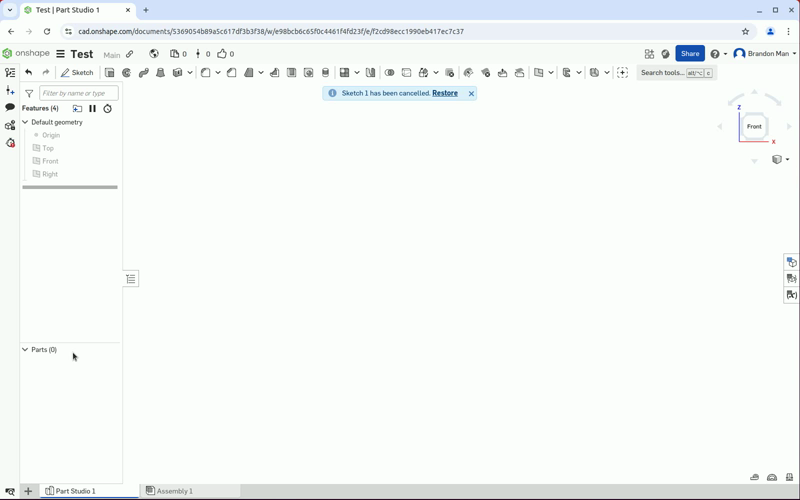
key(shift+y)
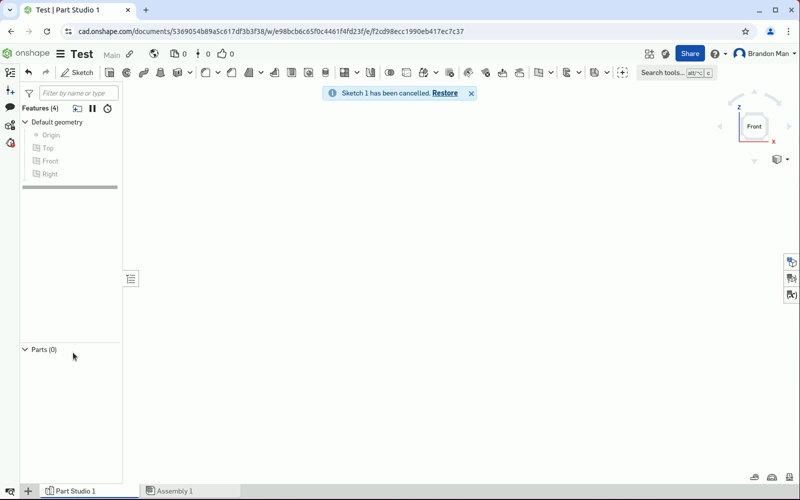
key(shift+s)
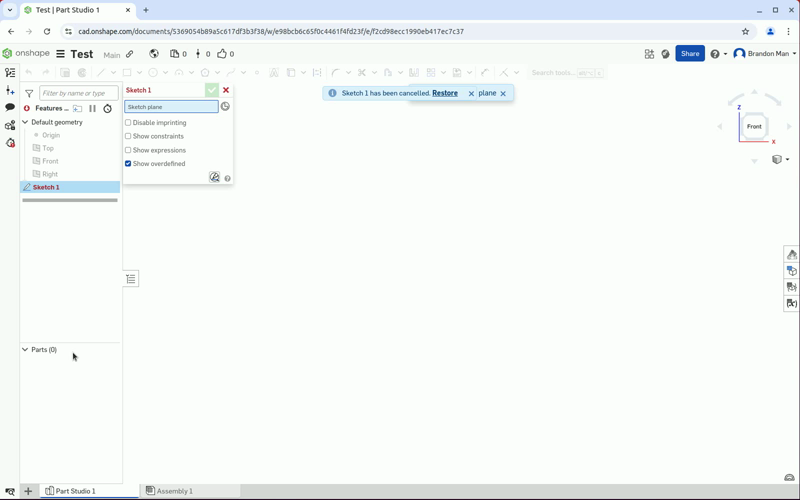
mouse_move(73, 163)
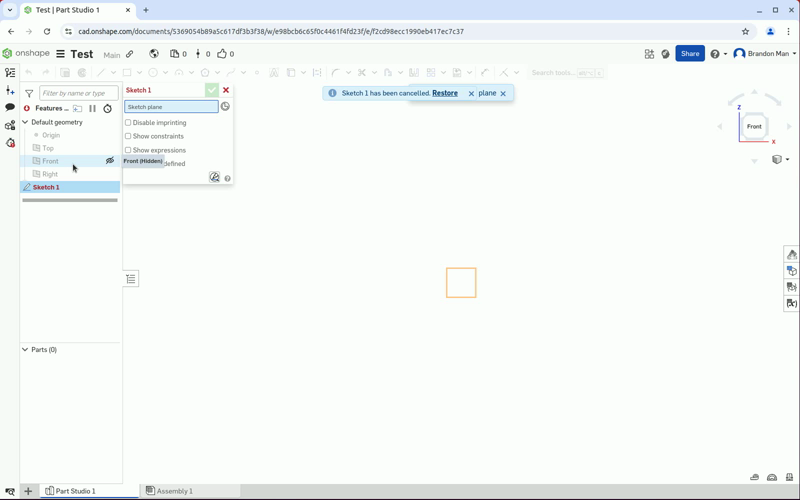
click(73, 163)
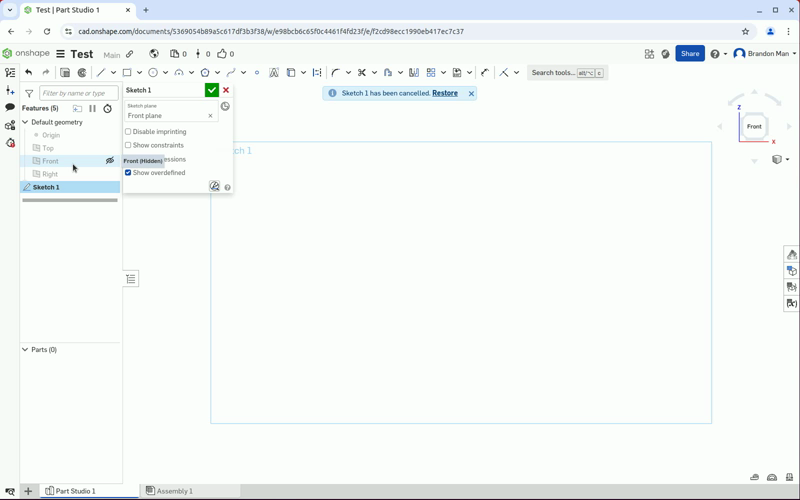
mouse_move(73, 352)
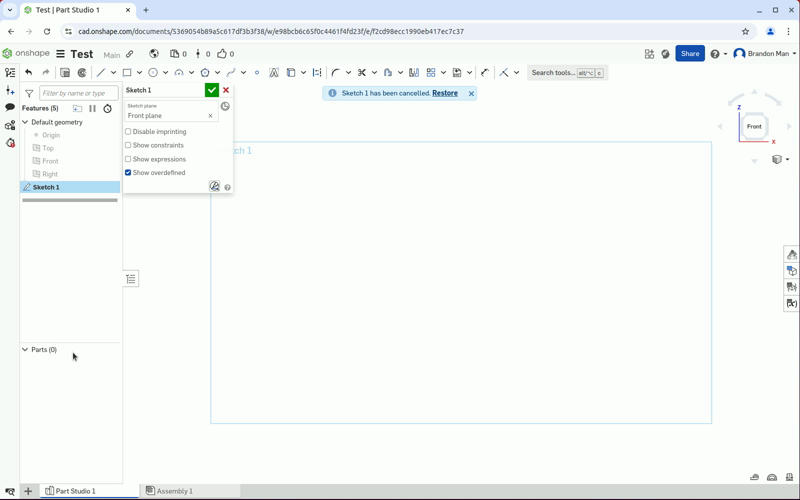
key(y)
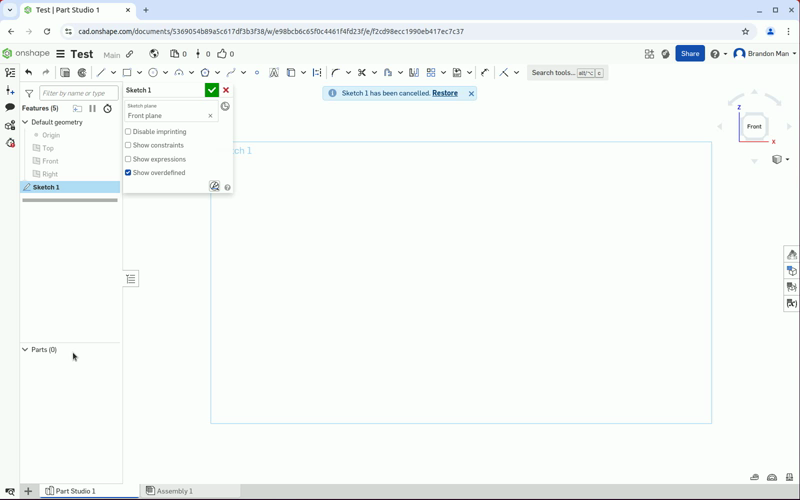
key(l)
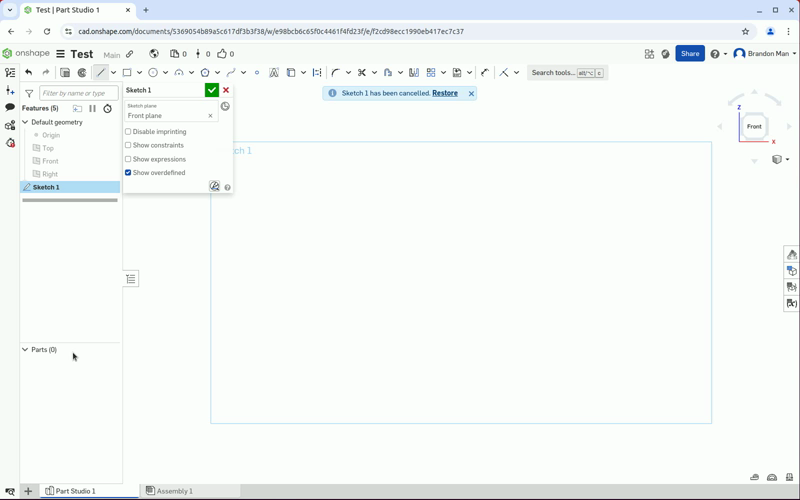
key_down(shift)
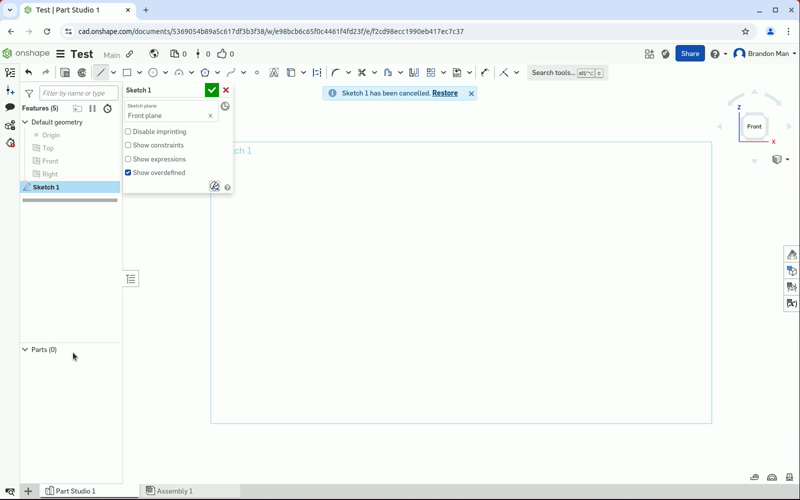
mouse_move(349, 395)
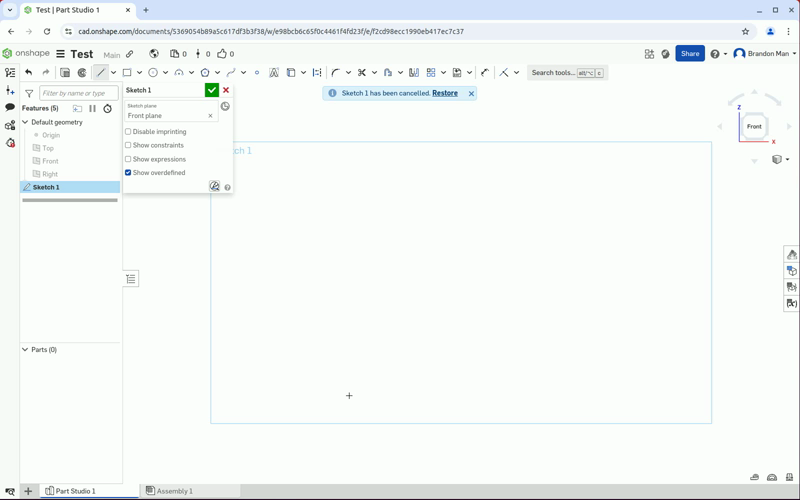
click(349, 395)
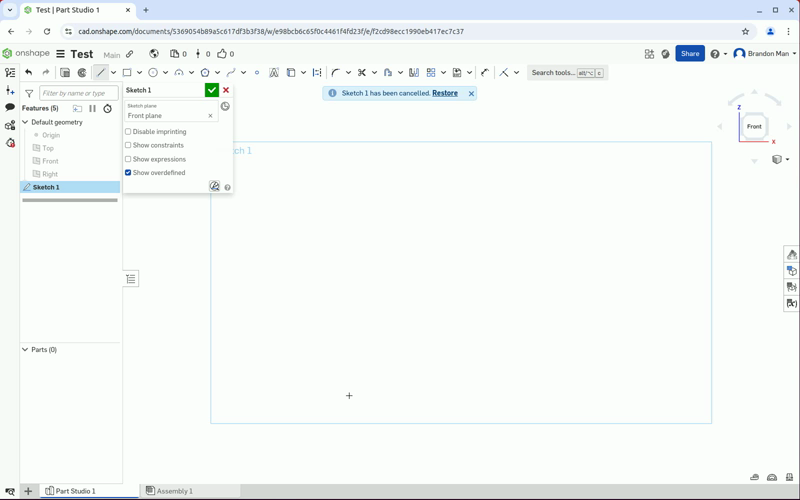
key_up(shift)
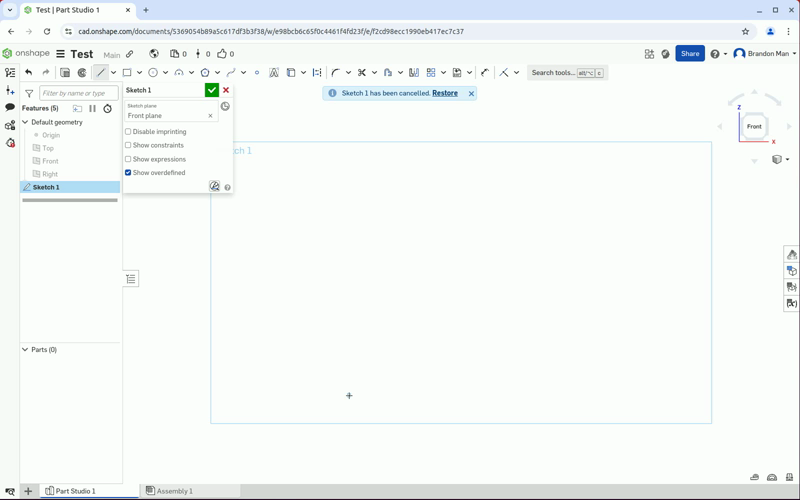
key_down(shift)
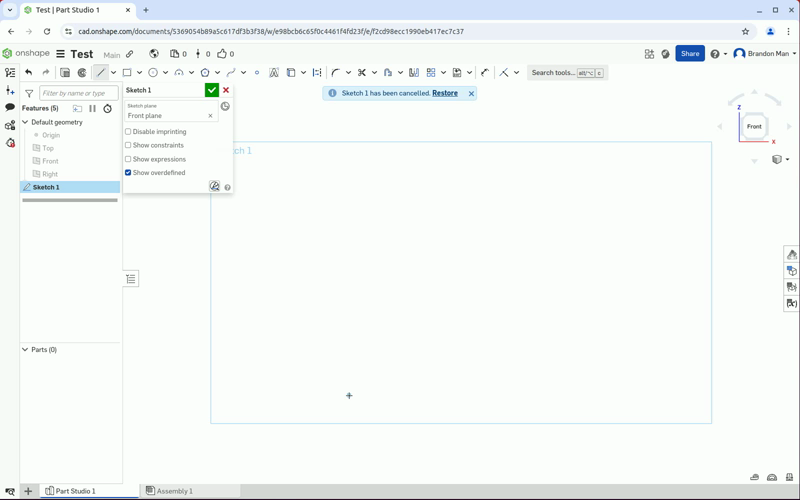
mouse_move(570, 395)
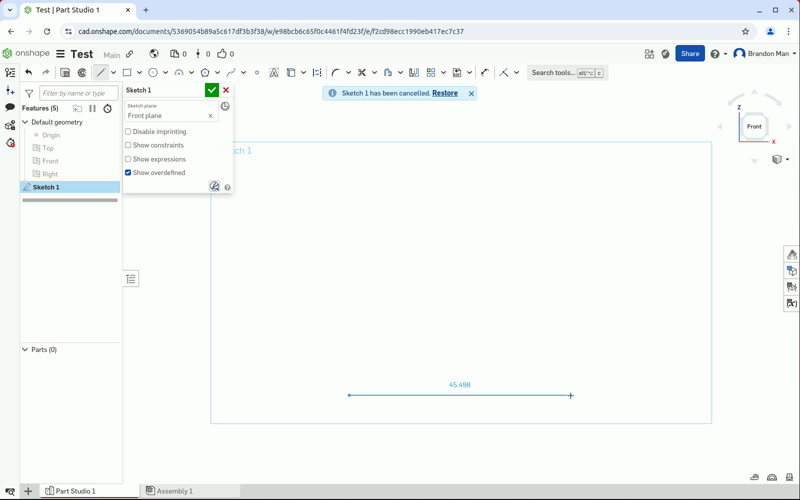
click(570, 395)
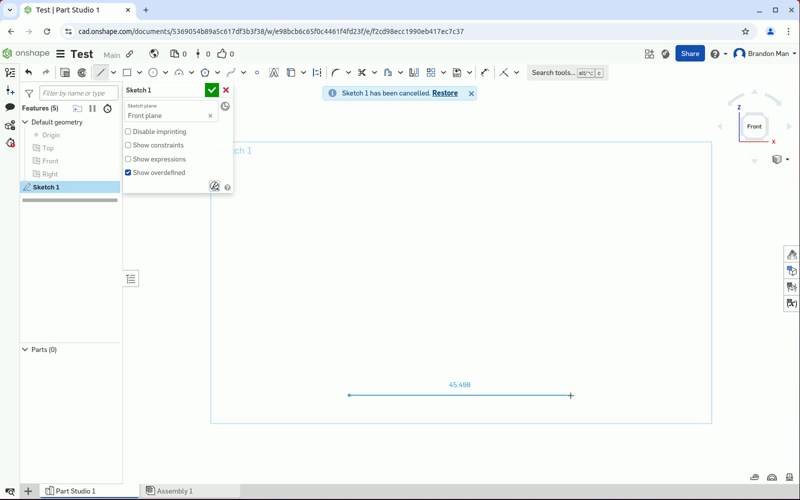
key_up(shift)
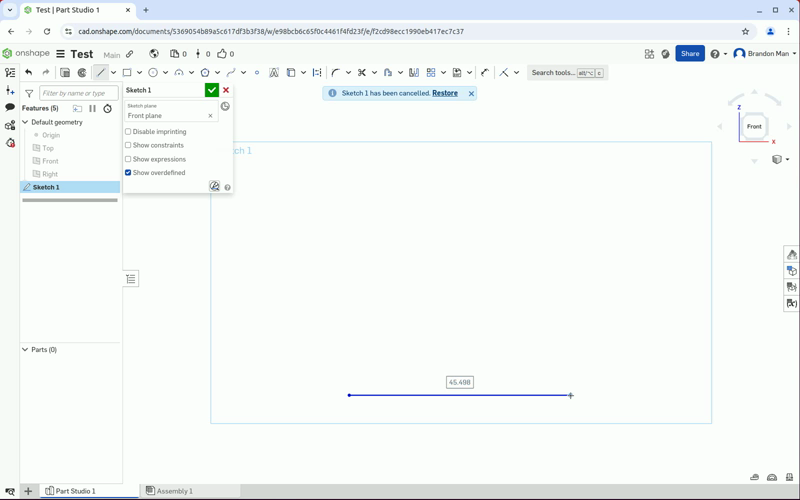
key_down(shift)
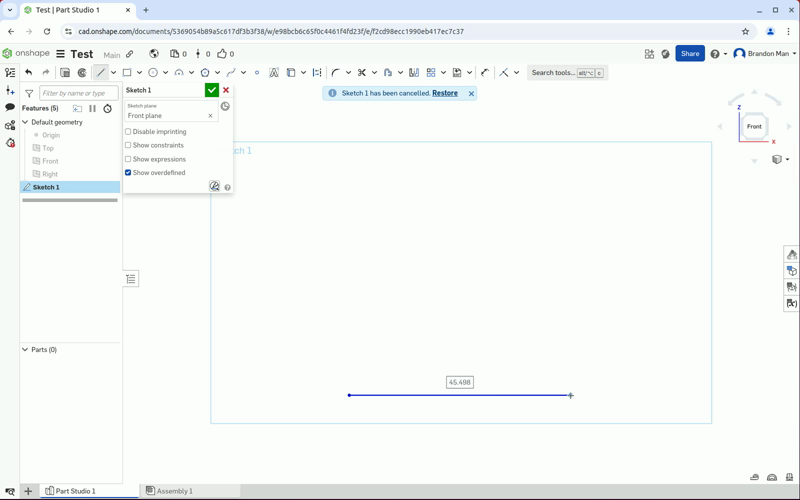
mouse_move(570, 171)
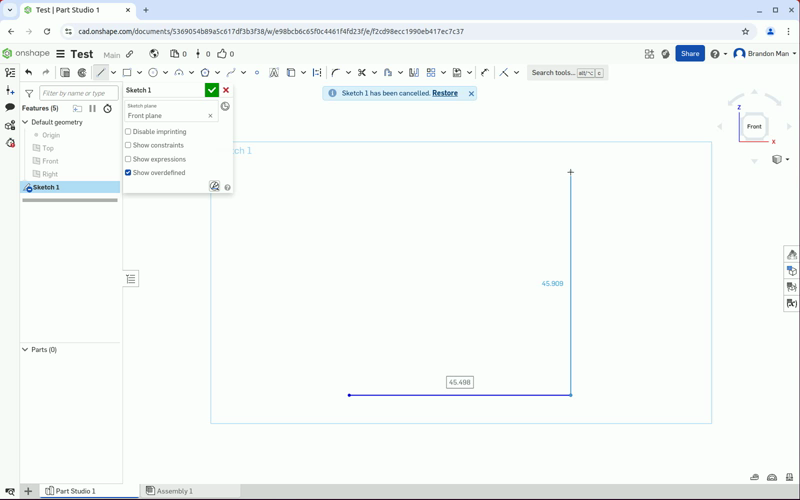
click(570, 171)
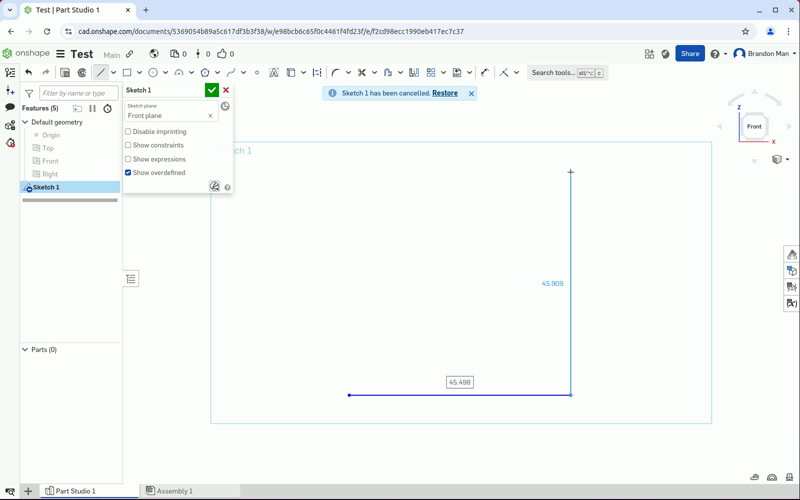
key_up(shift)
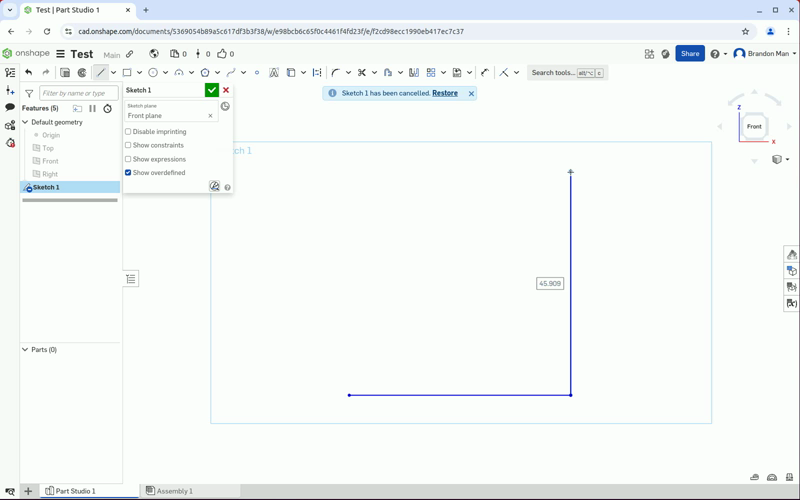
key_down(shift)
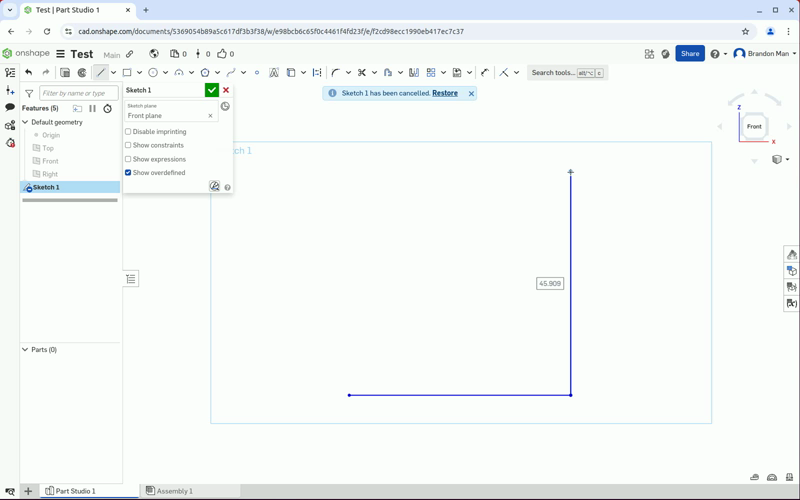
mouse_move(349, 171)
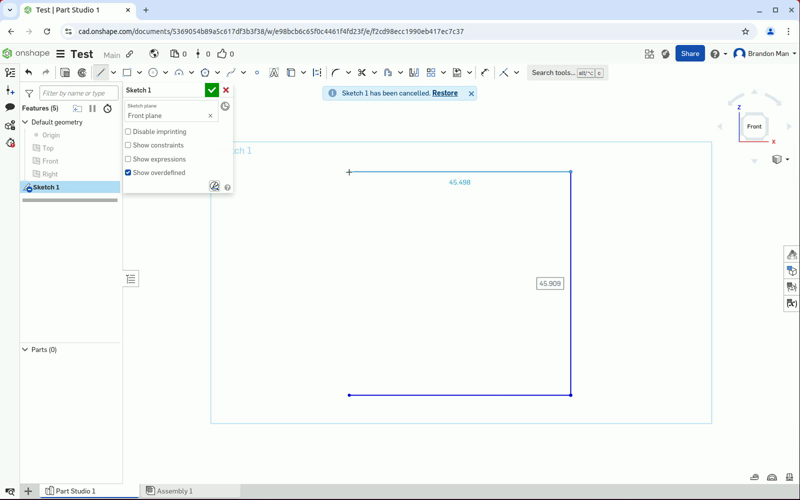
click(349, 171)
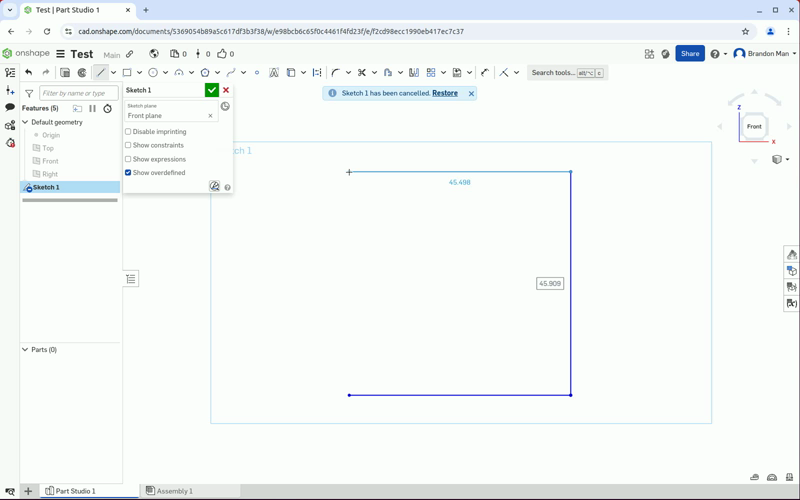
key_up(shift)
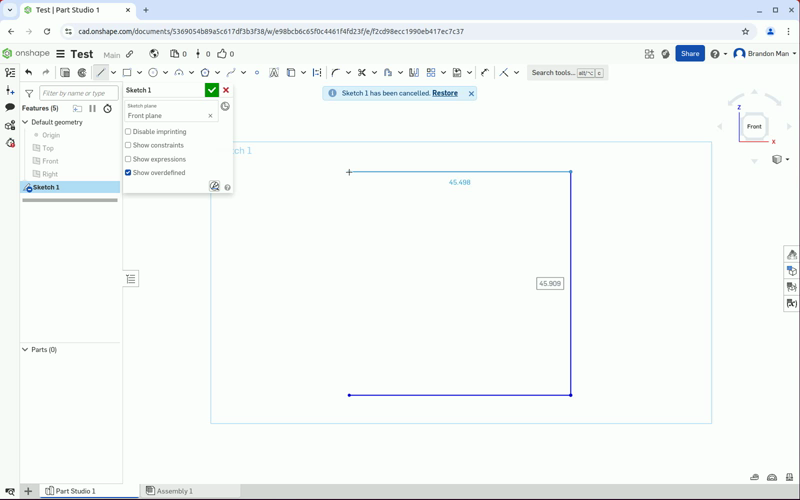
key_down(shift)
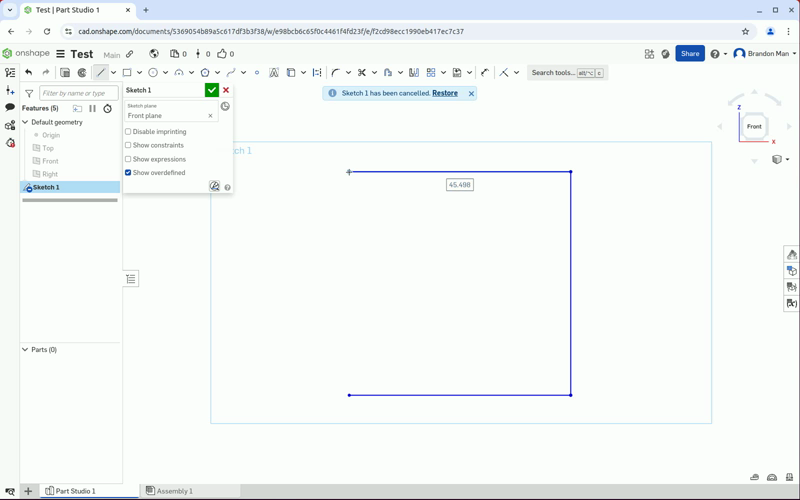
mouse_move(349, 395)
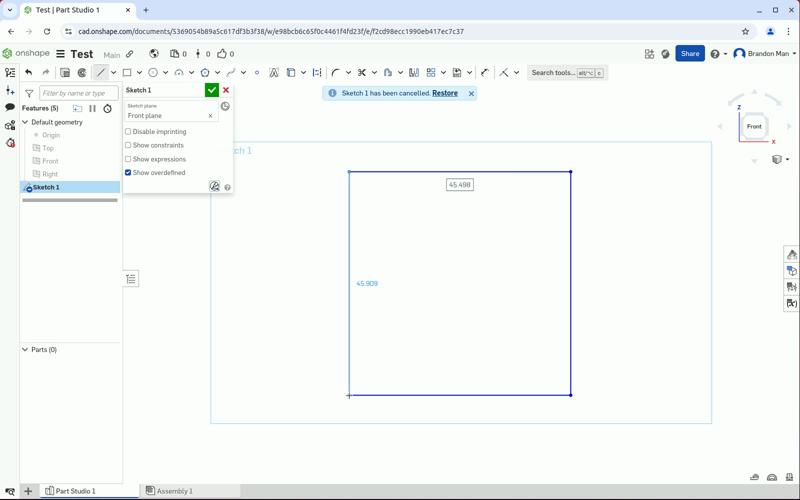
key_up(shift)
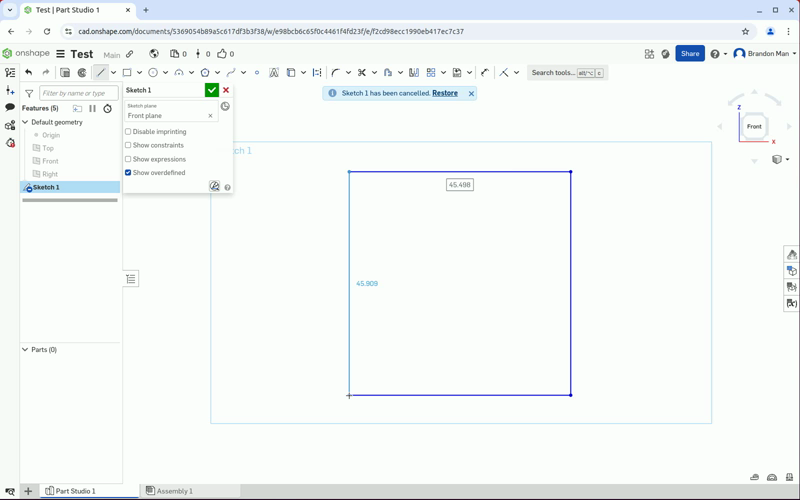
click(349, 395)
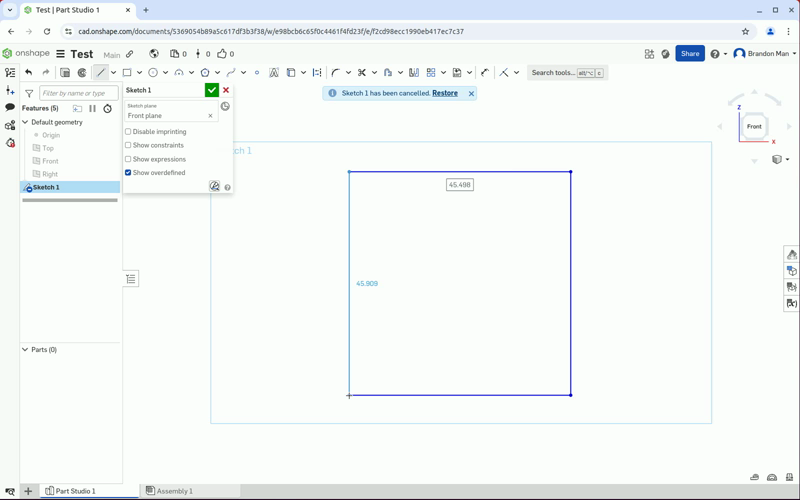
key(esc)
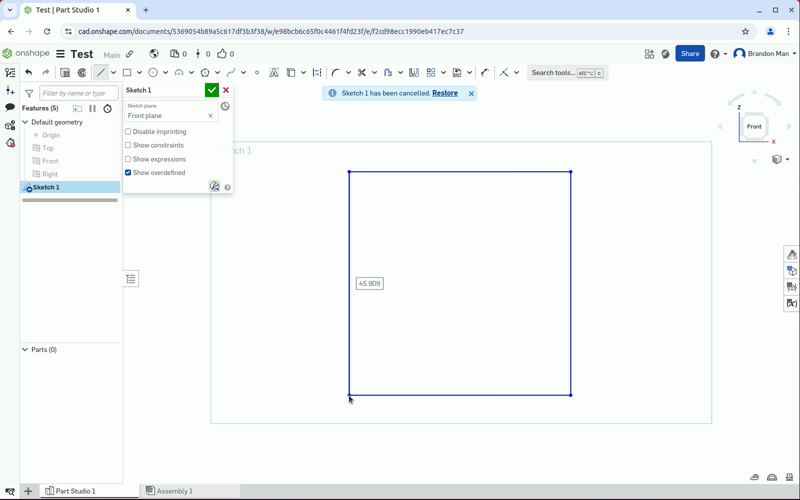
mouse_move(494, 234)
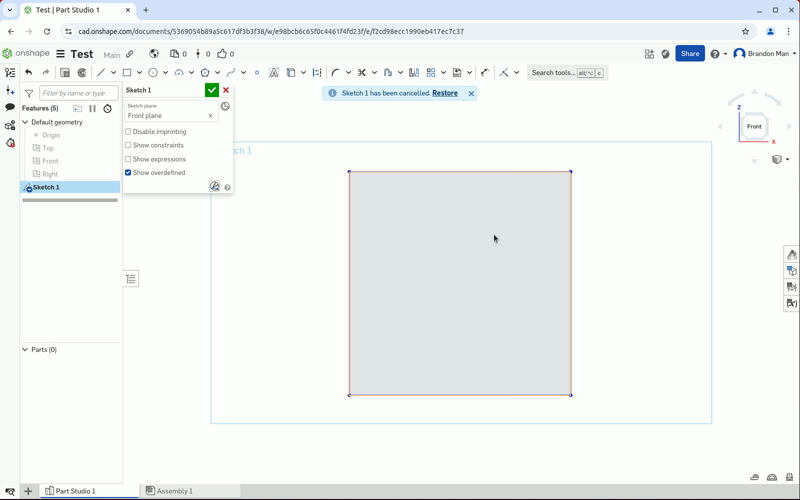
click(494, 234)
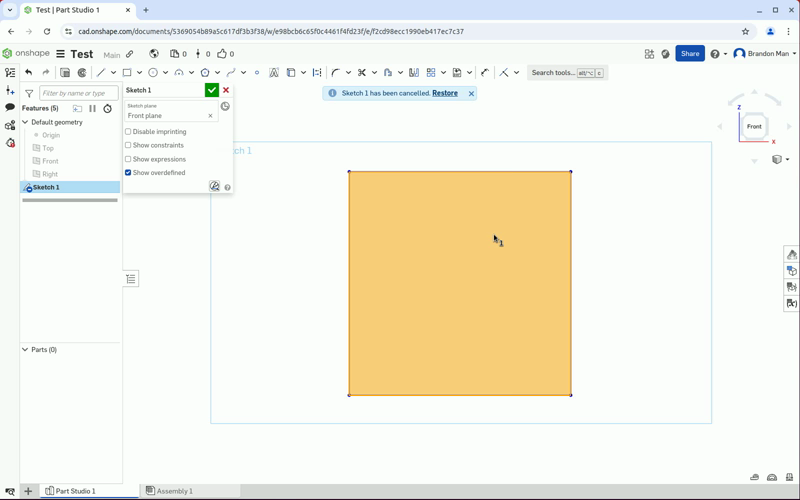
mouse_move(73, 352)
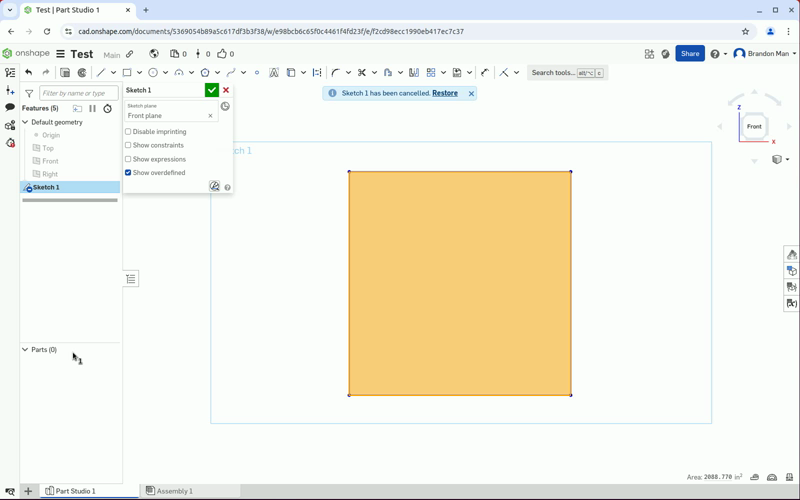
key(shift+y)
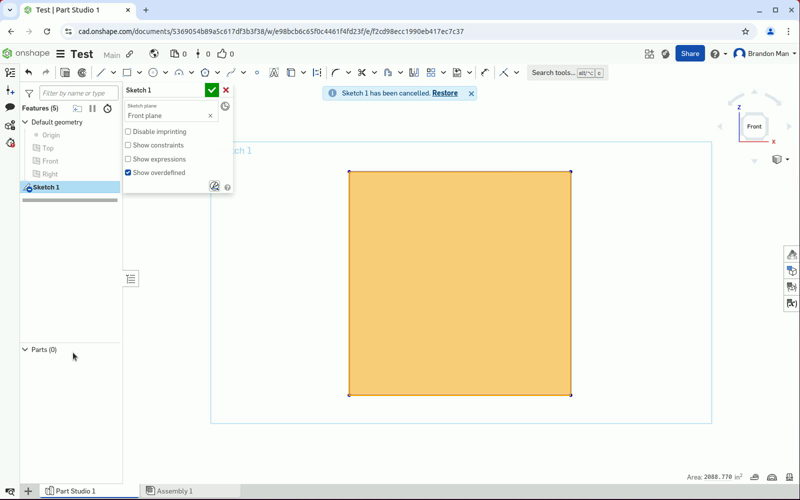
key(shift+e)
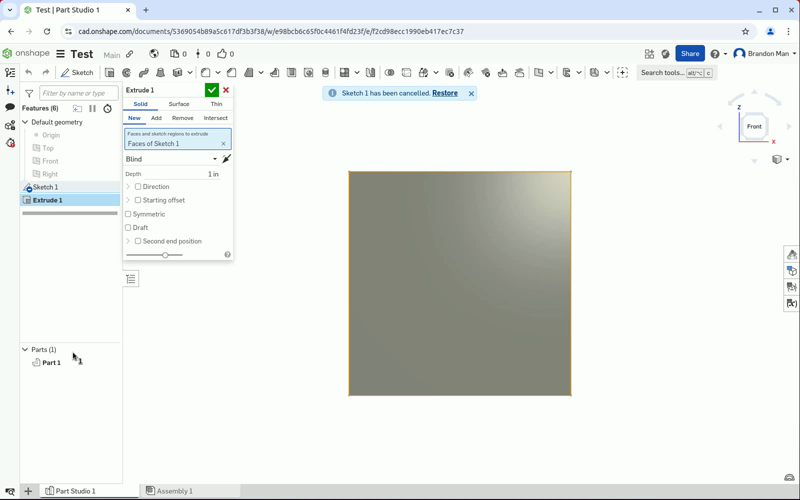
mouse_move(143, 106)
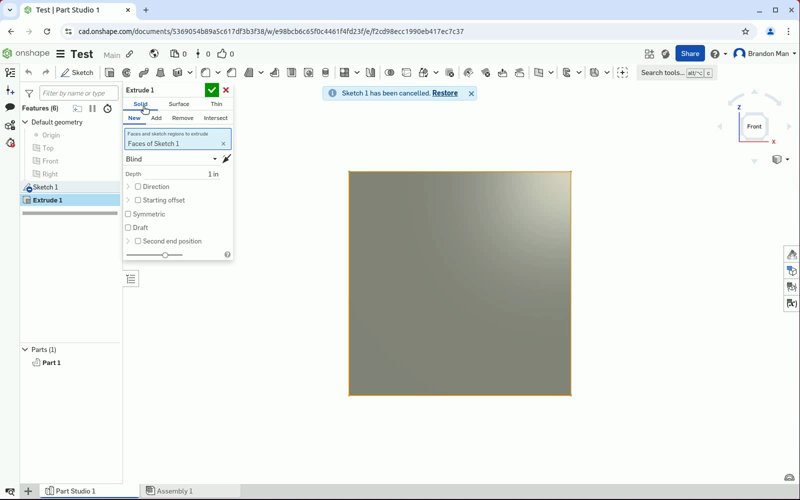
click(143, 106)
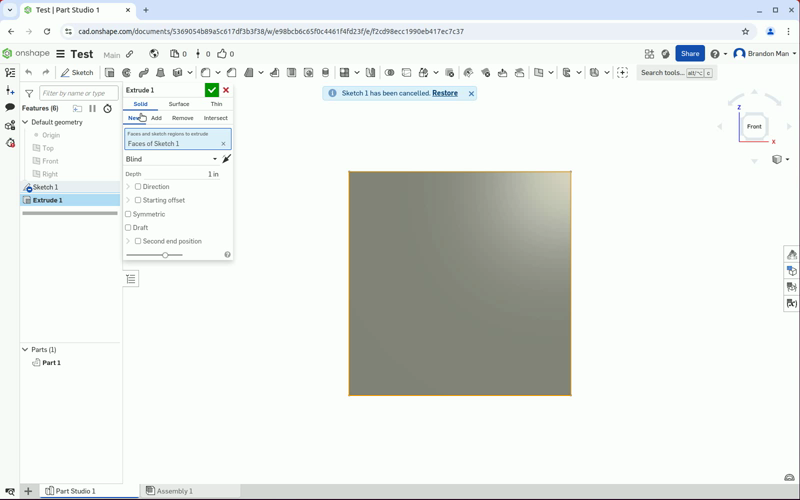
mouse_move(137, 120)
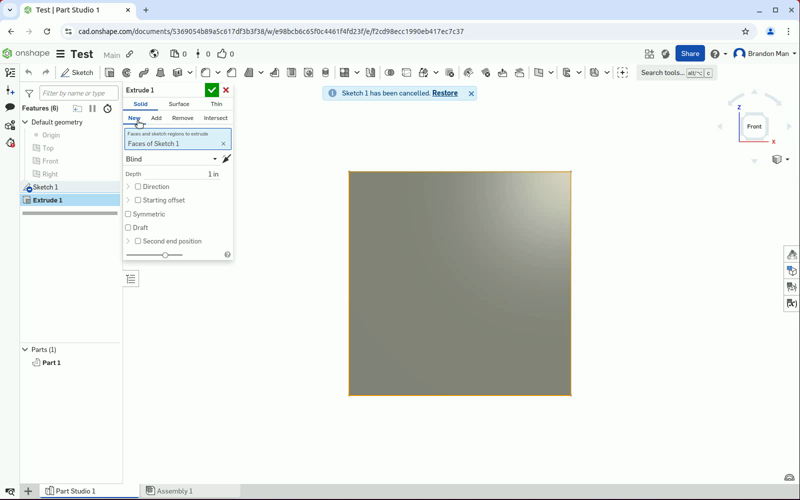
click(137, 120)
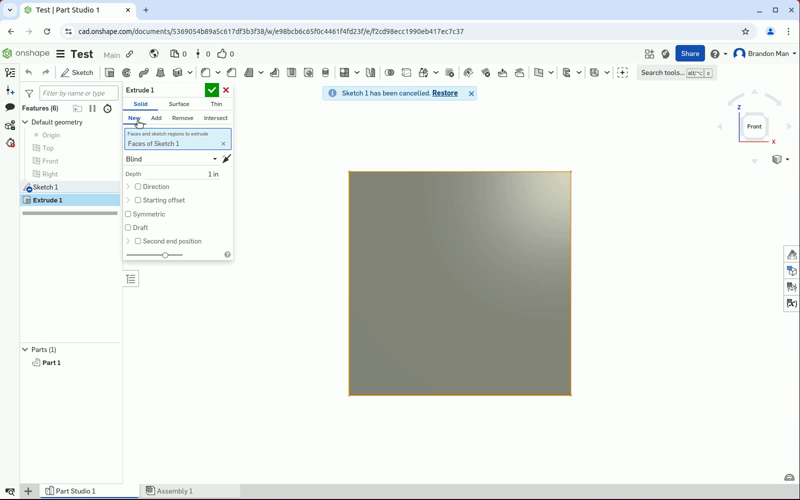
key(tab, 4)
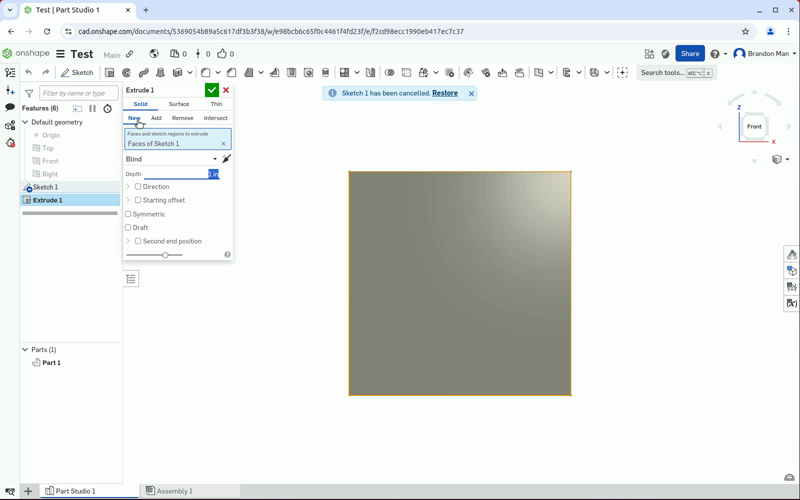
text(0.241)
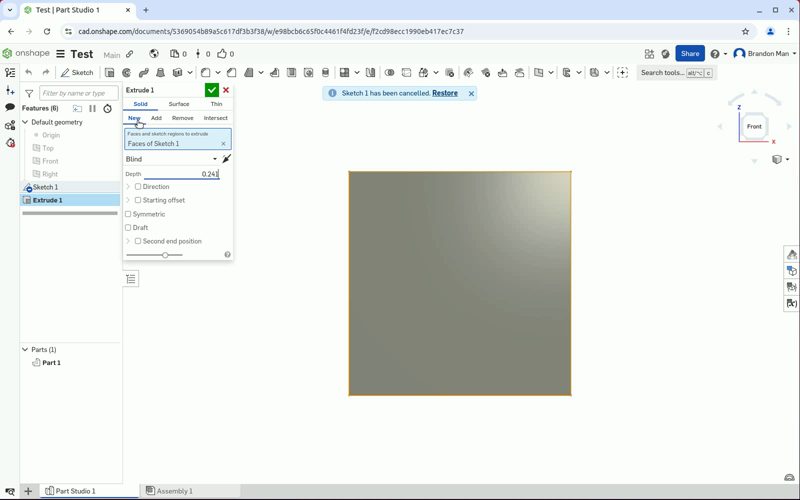
key(enter)
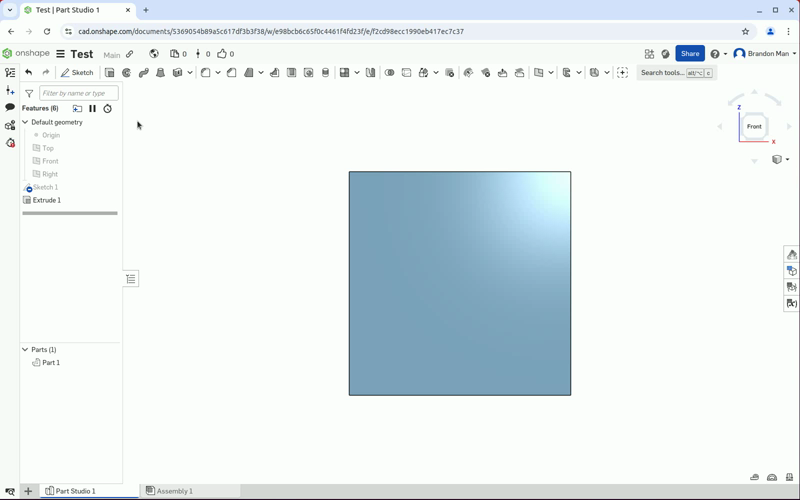
key(shift+h)
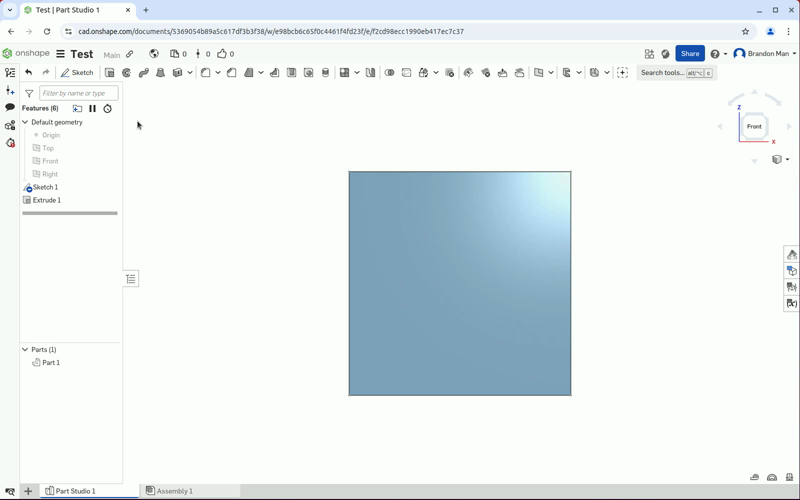
key(shift+h)
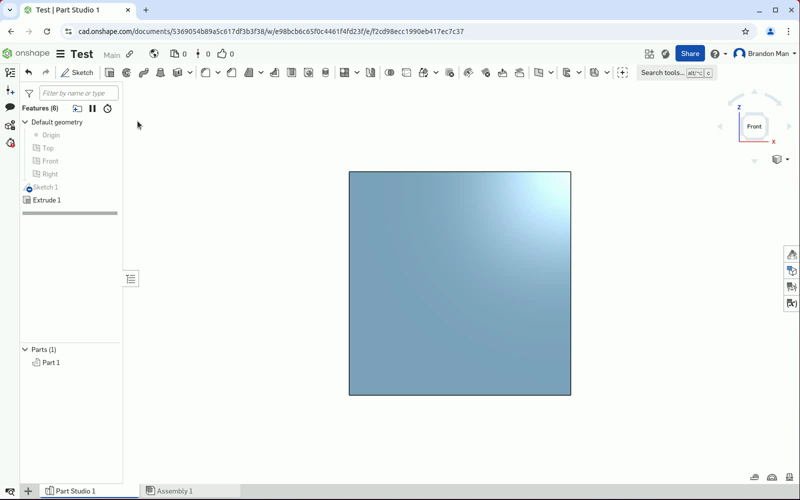
mouse_move(73, 189)
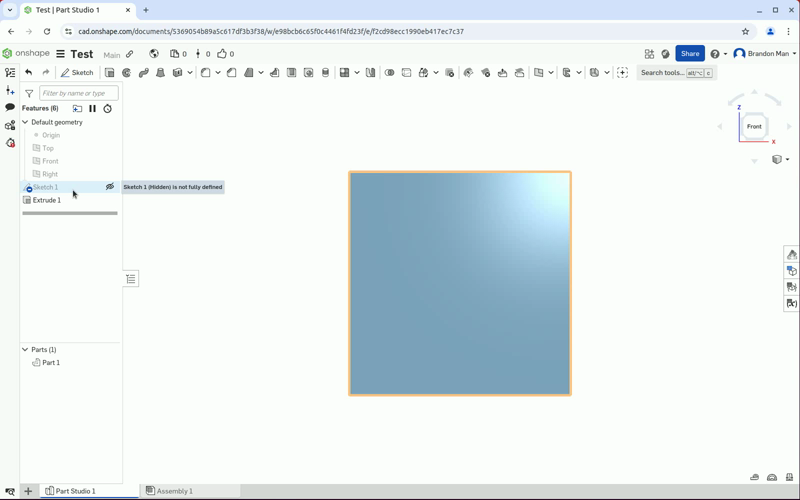
click(73, 189)
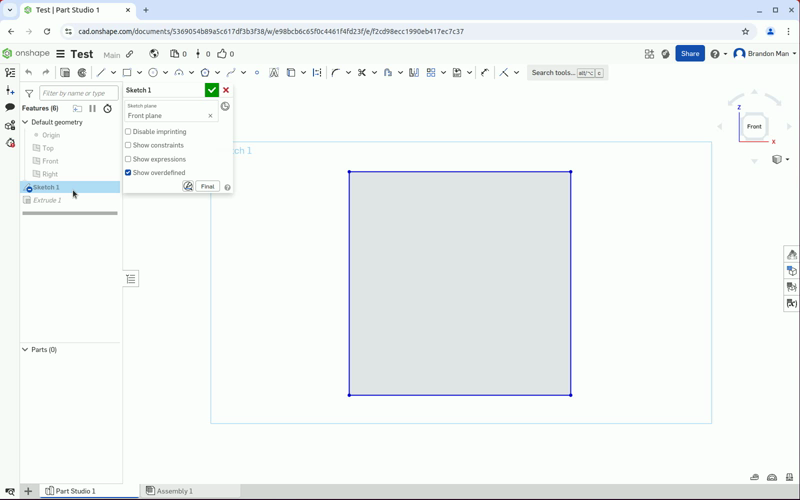
mouse_move(229, 92)
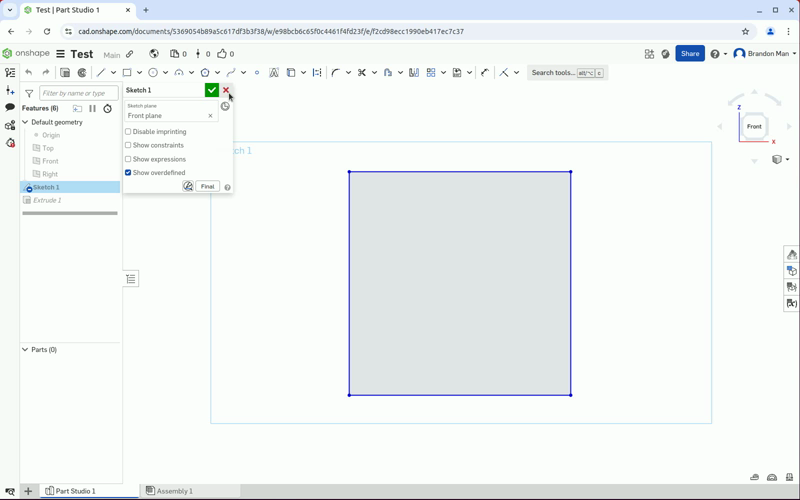
click(229, 92)
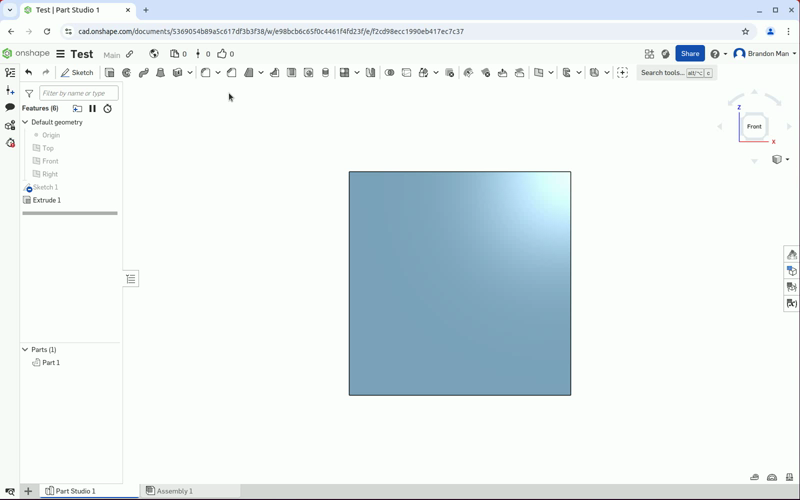
mouse_move(541, 75)
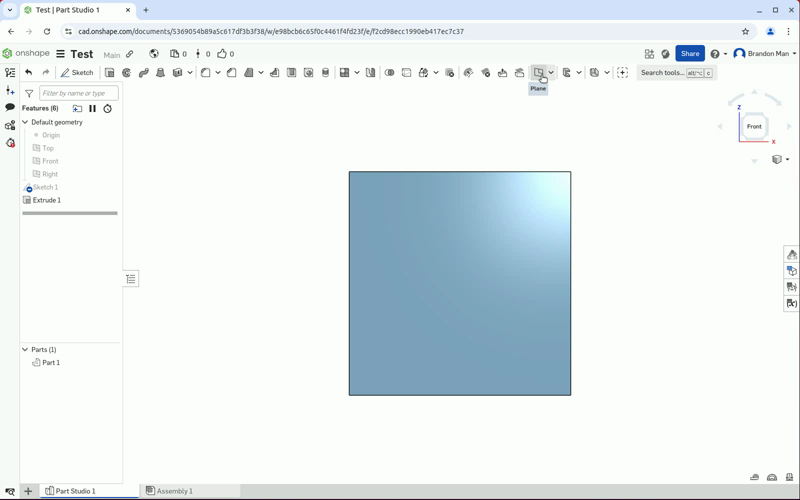
click(541, 75)
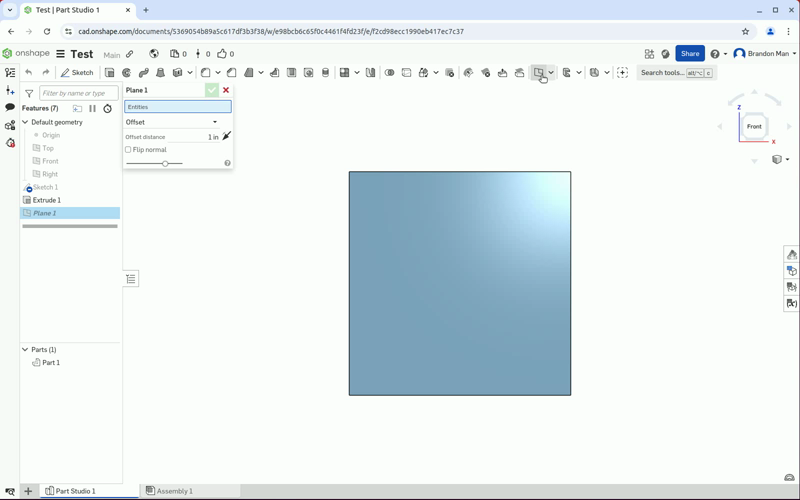
mouse_move(73, 163)
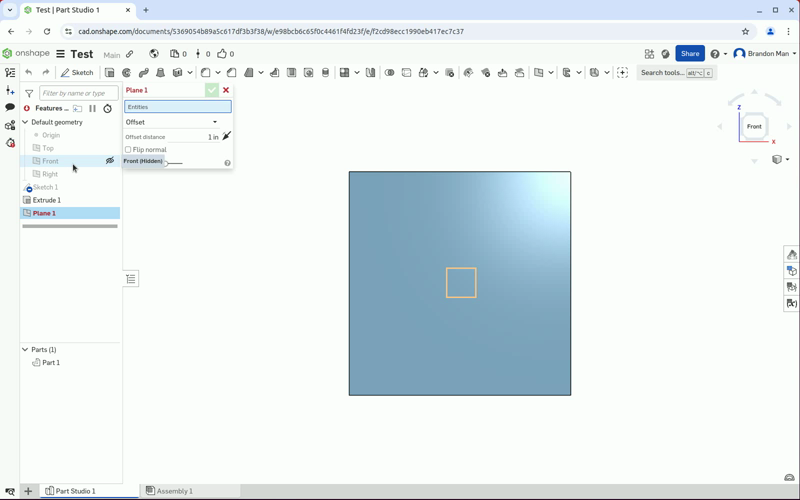
click(73, 163)
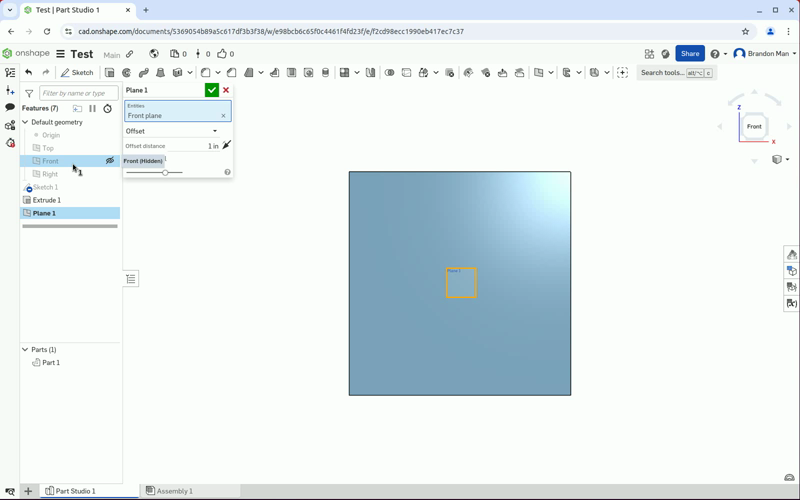
key(tab, 2)
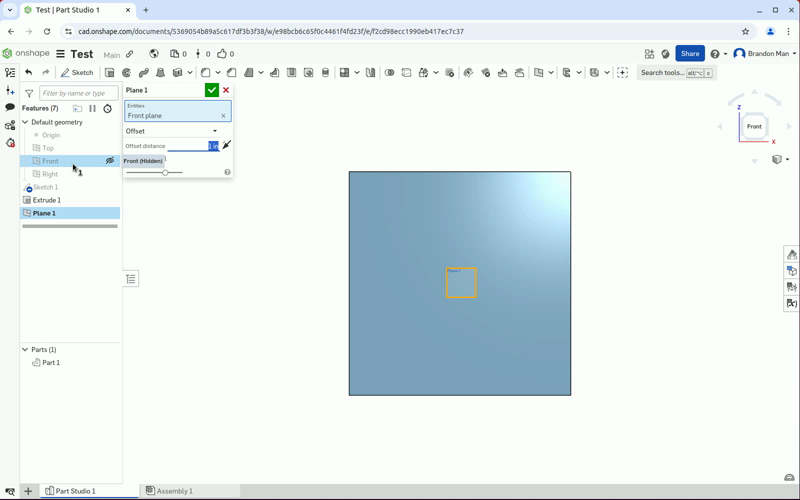
text(0.246)
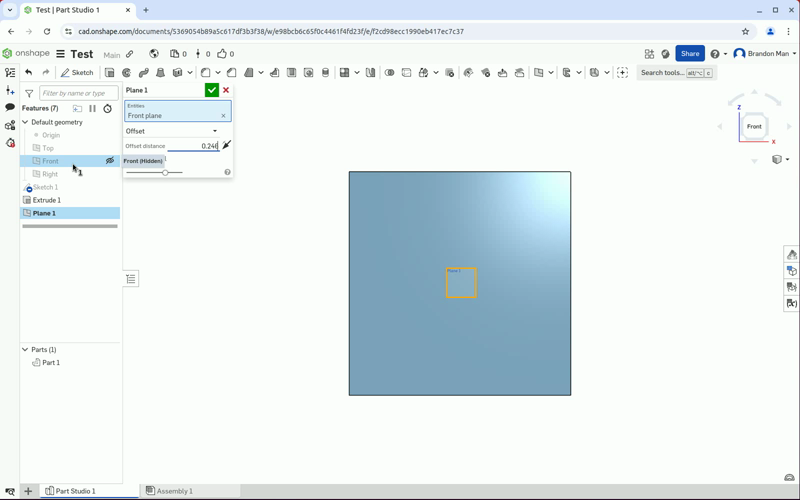
key(enter, 2)
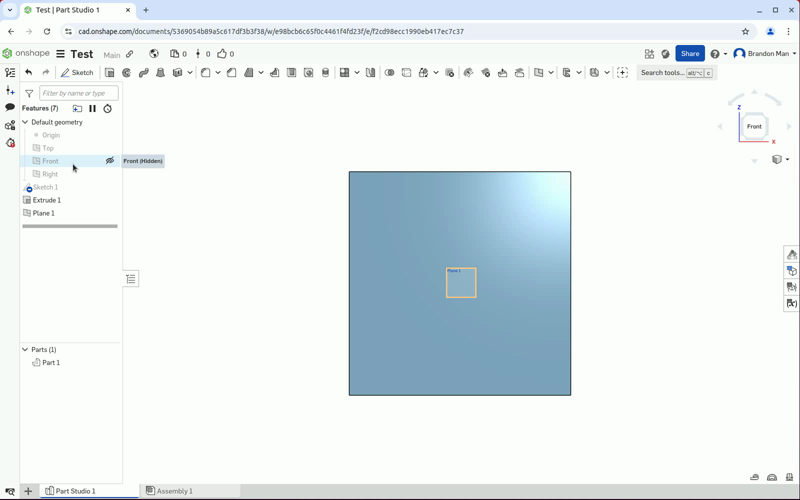
key(shift+s)
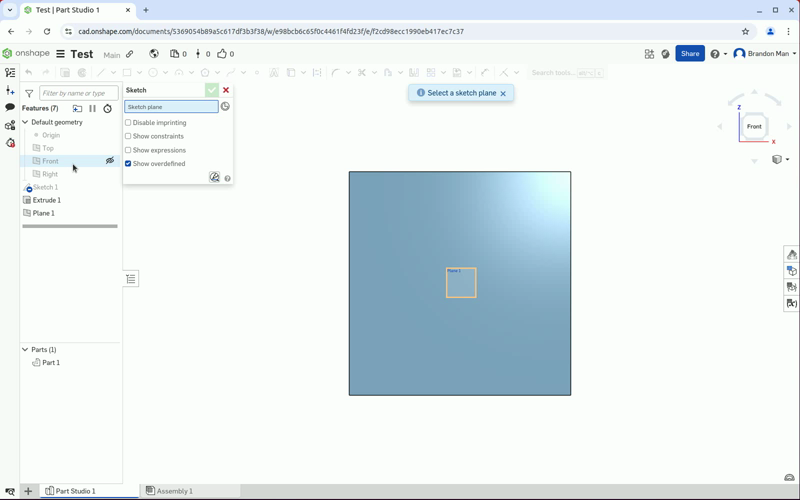
mouse_move(73, 215)
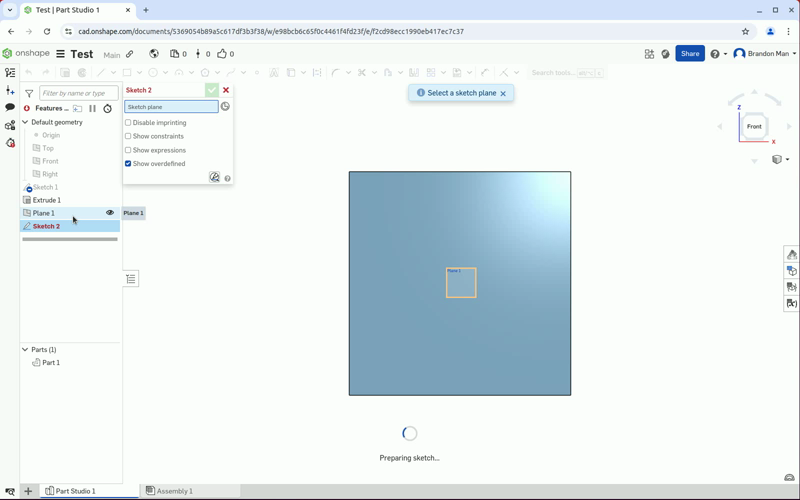
click(73, 215)
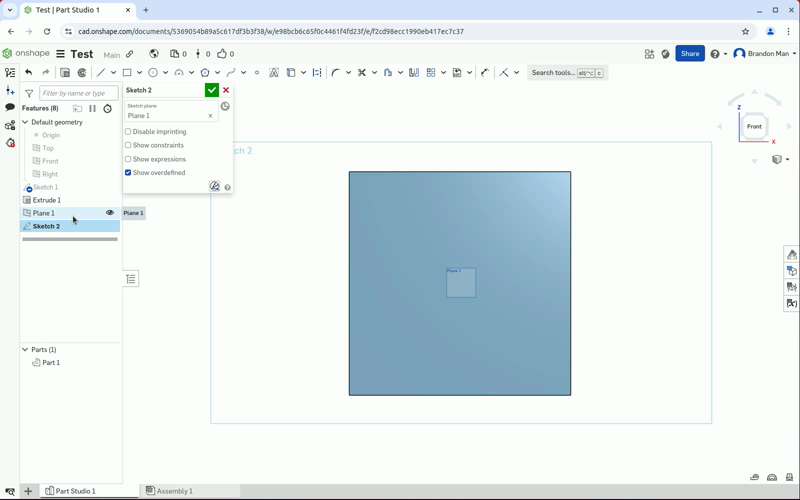
mouse_move(73, 352)
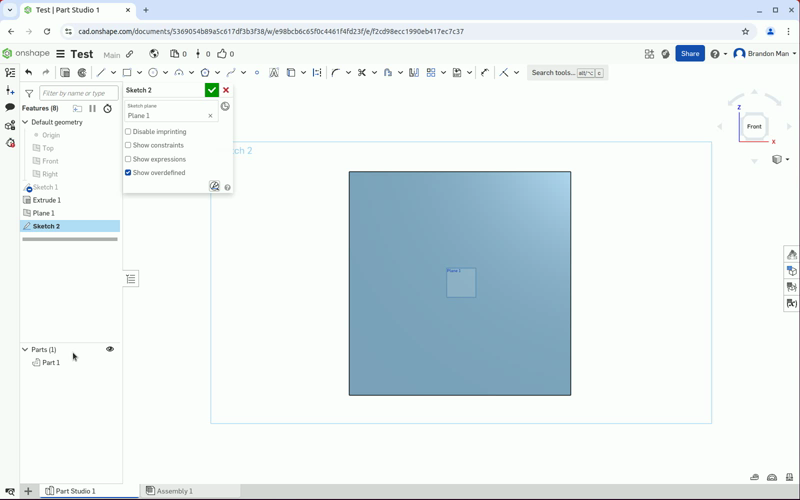
key(y)
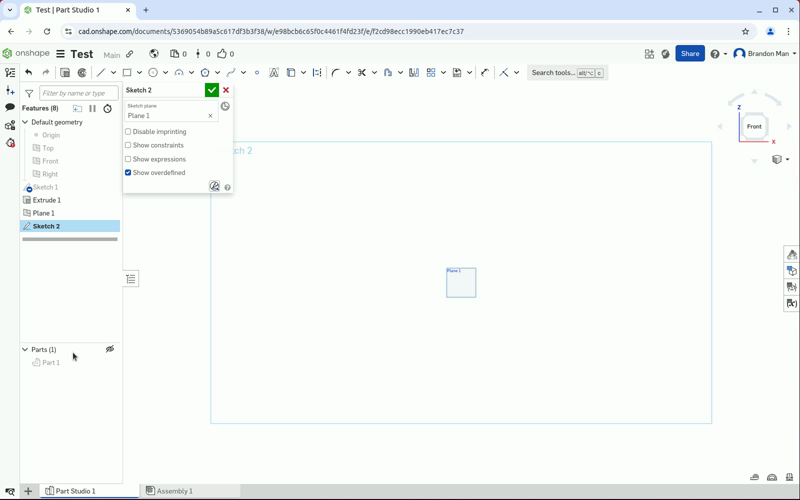
key(l)
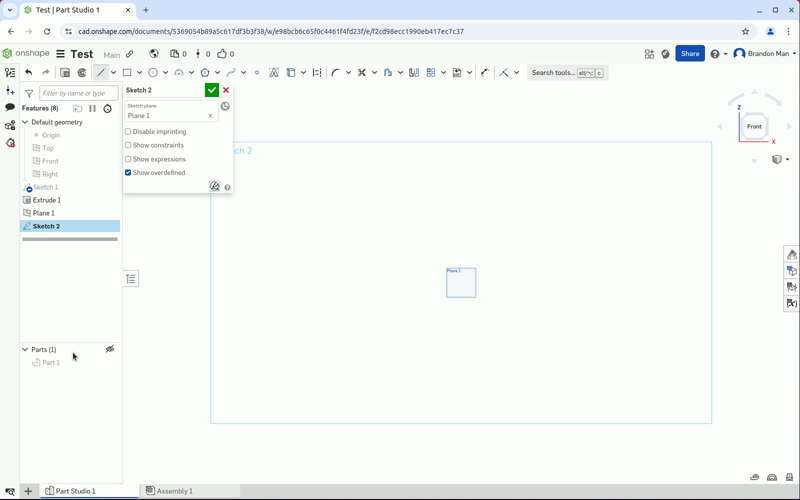
key_down(shift)
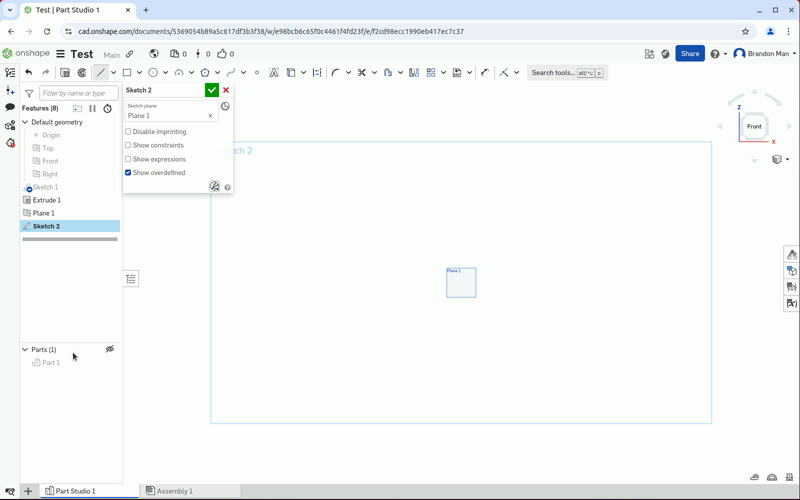
mouse_move(497, 395)
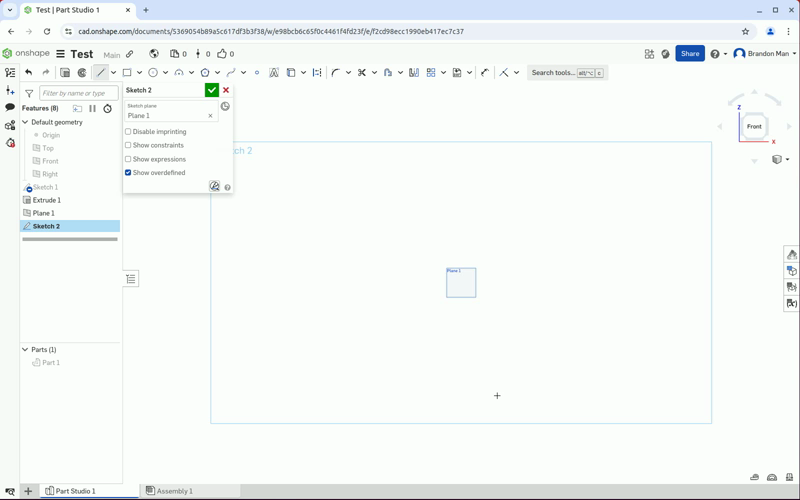
click(497, 395)
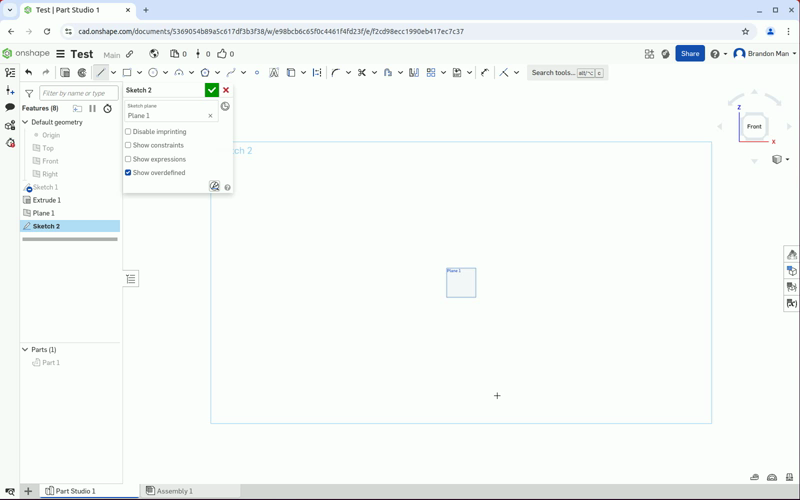
key_up(shift)
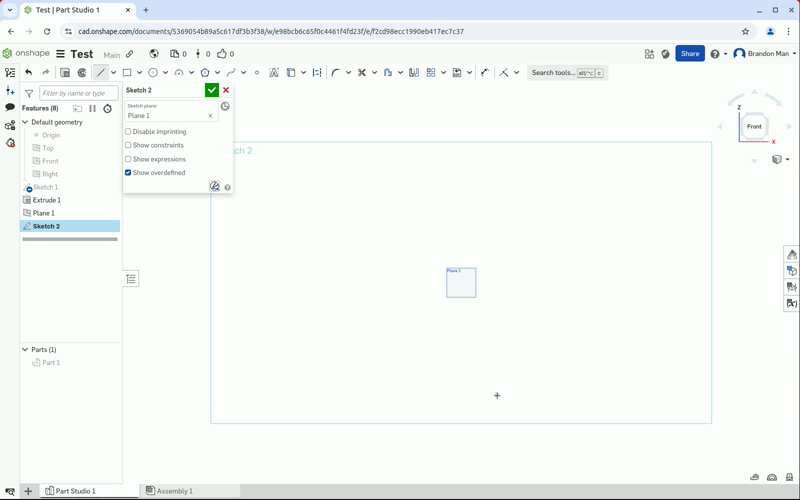
key_down(shift)
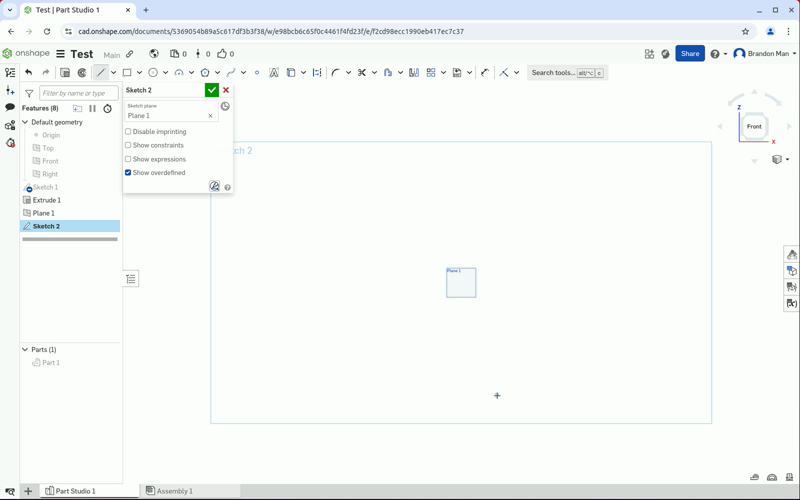
mouse_move(564, 395)
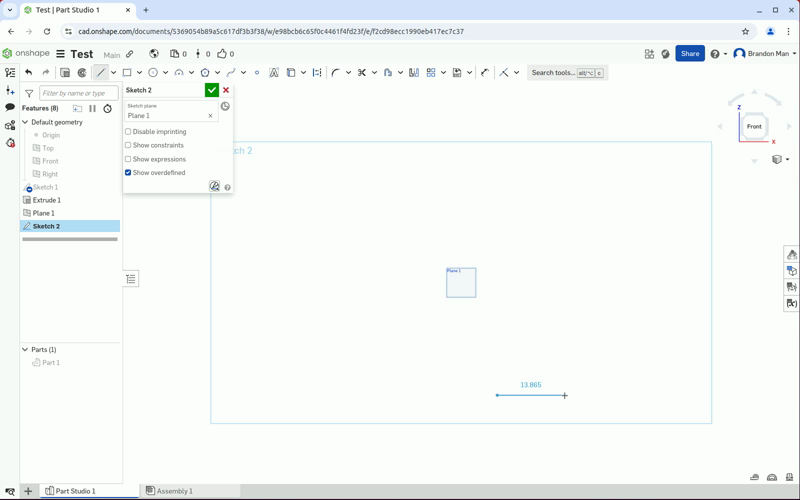
click(564, 395)
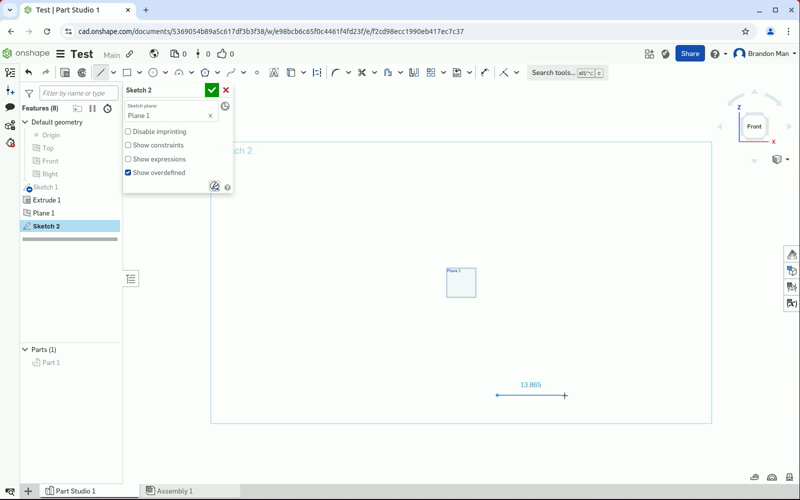
key_up(shift)
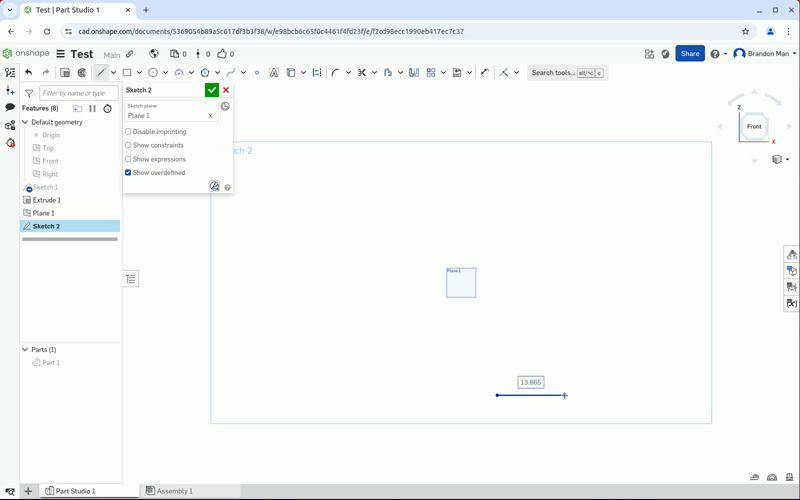
key_down(shift)
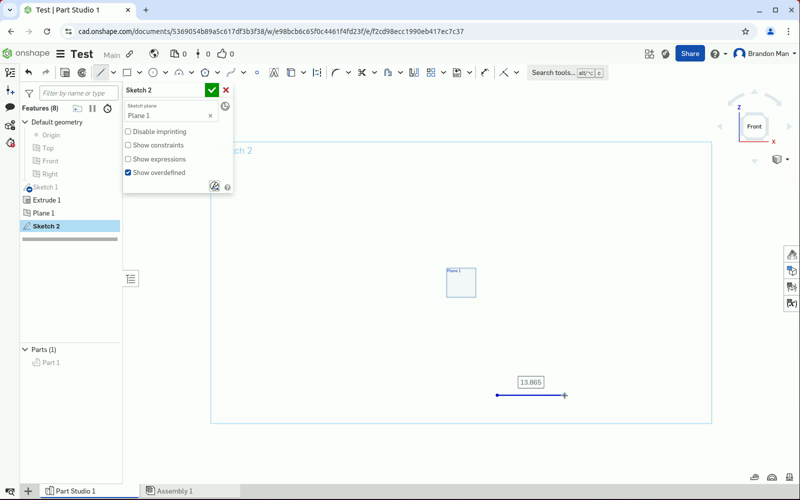
mouse_move(564, 216)
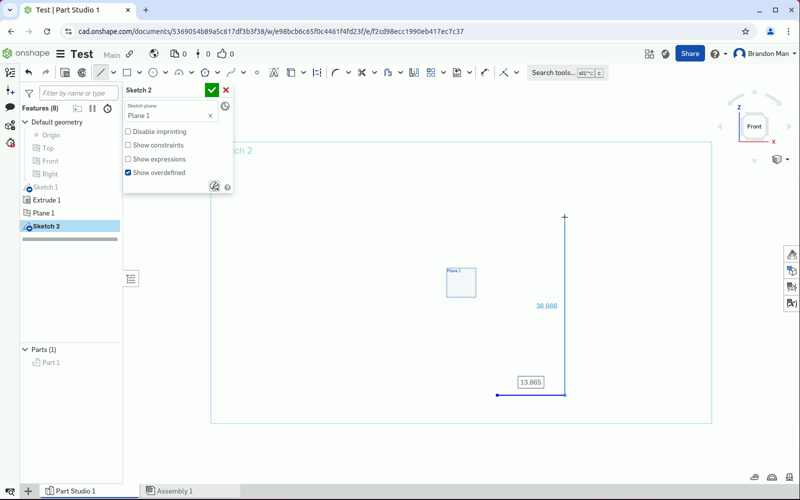
click(564, 216)
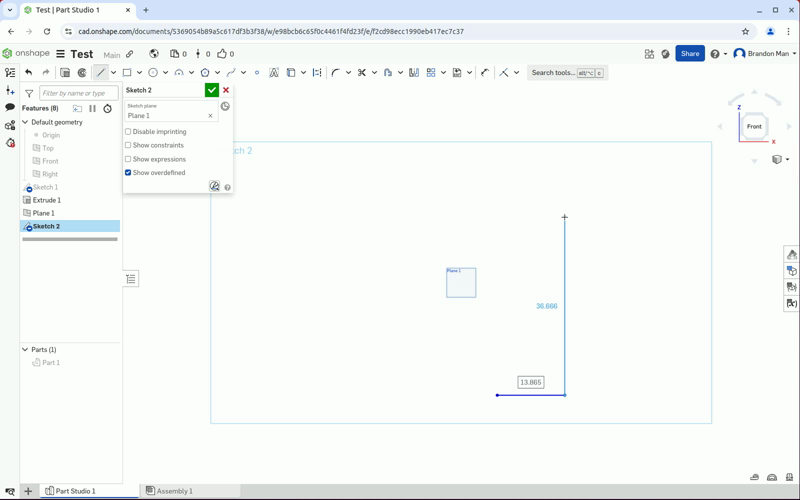
key_up(shift)
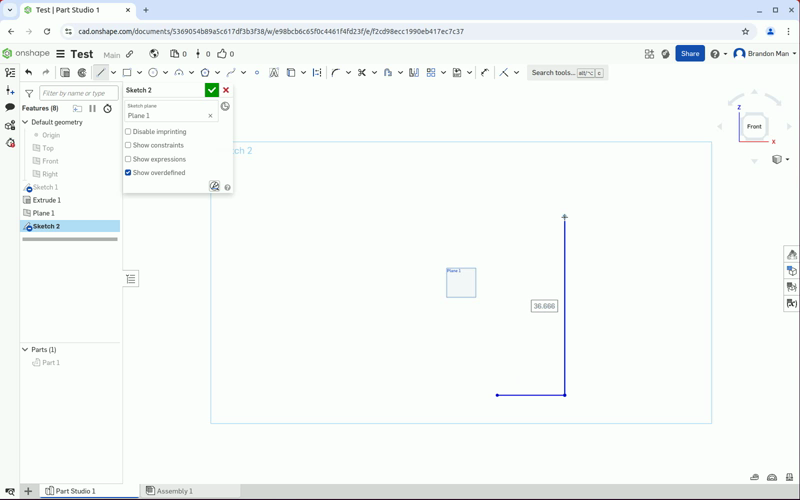
key_down(shift)
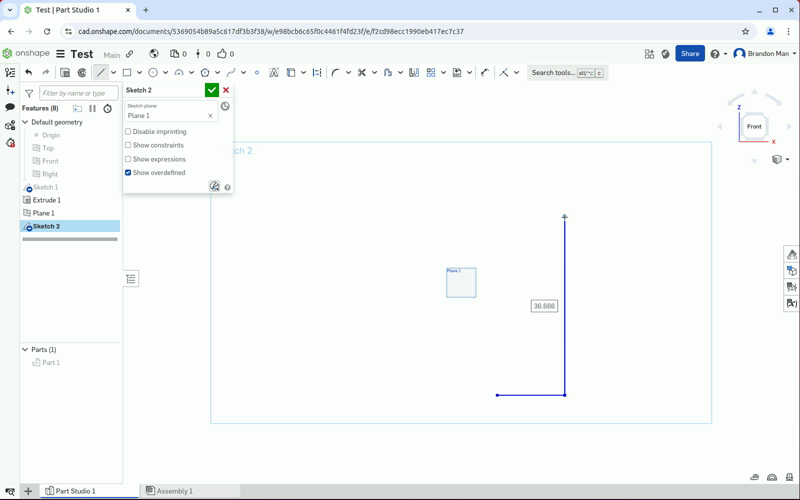
mouse_move(497, 216)
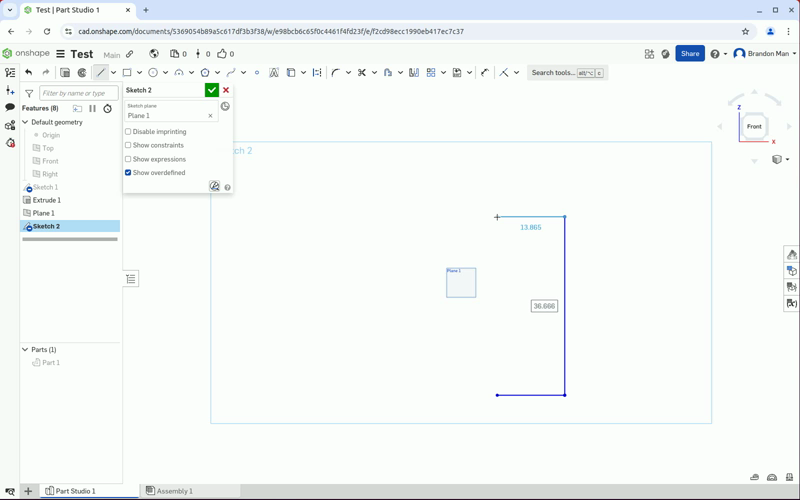
click(497, 216)
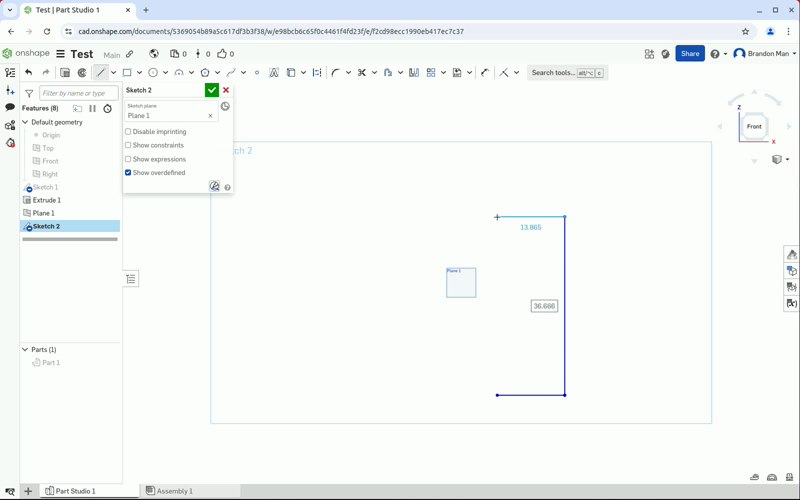
key_up(shift)
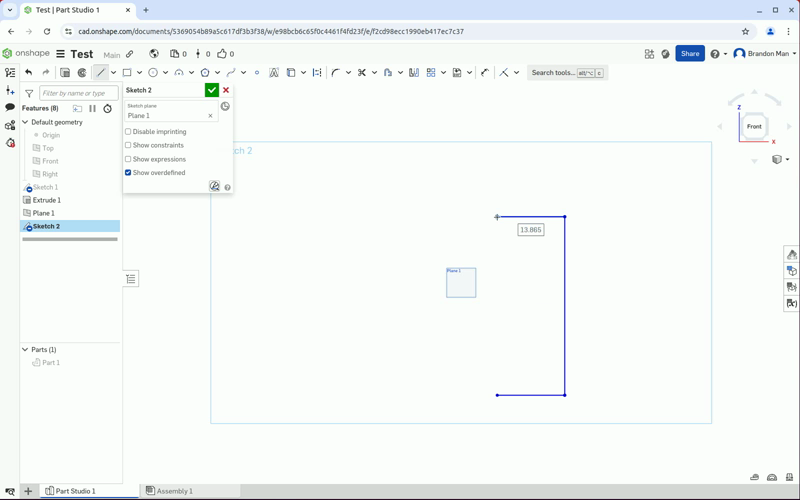
key_down(shift)
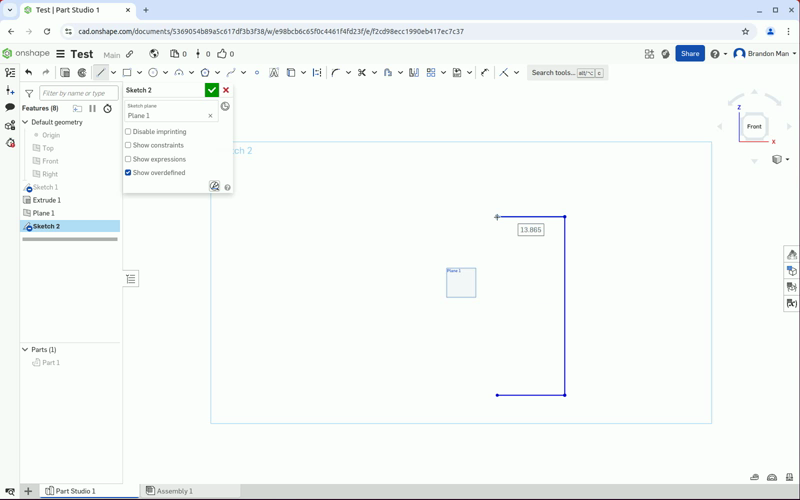
mouse_move(497, 395)
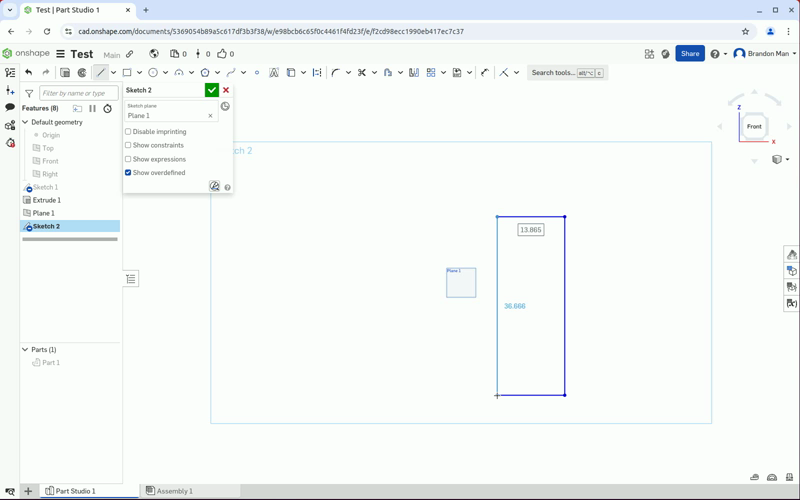
key_up(shift)
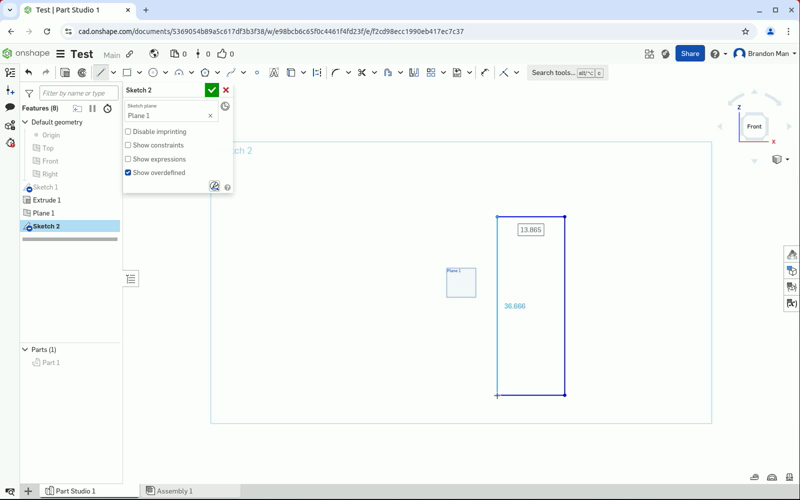
click(497, 395)
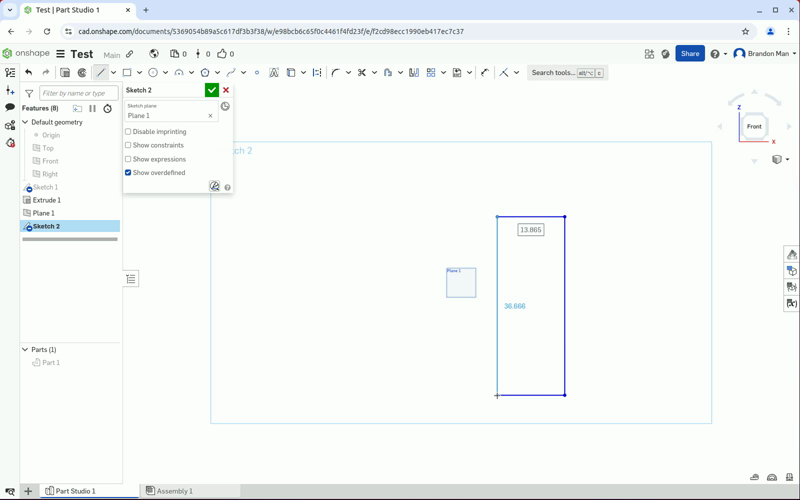
key(esc)
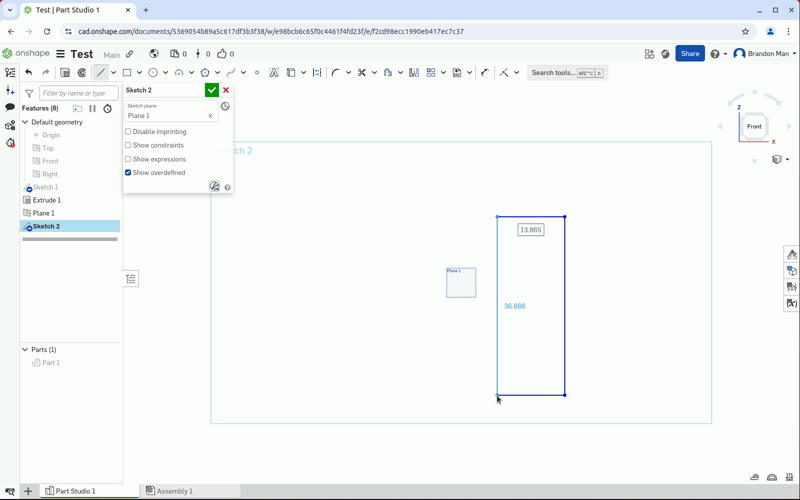
mouse_move(533, 336)
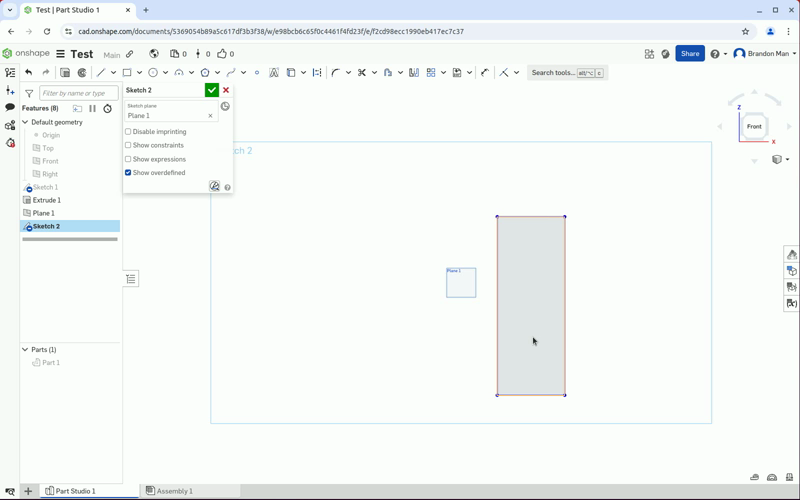
click(533, 336)
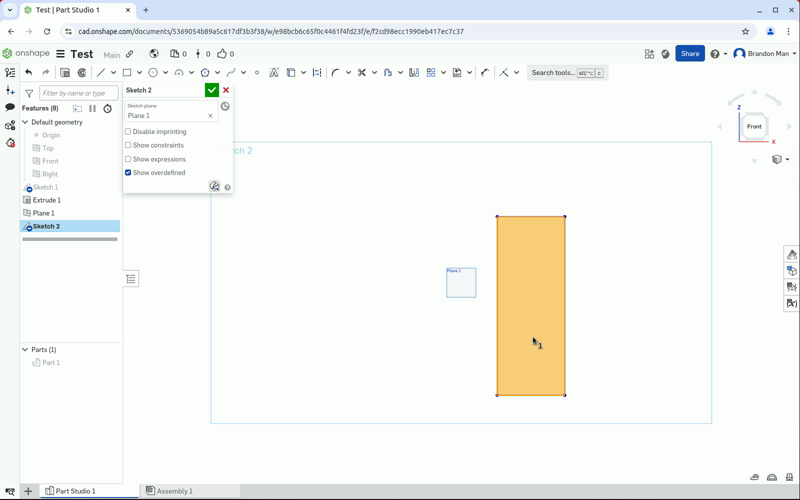
mouse_move(73, 352)
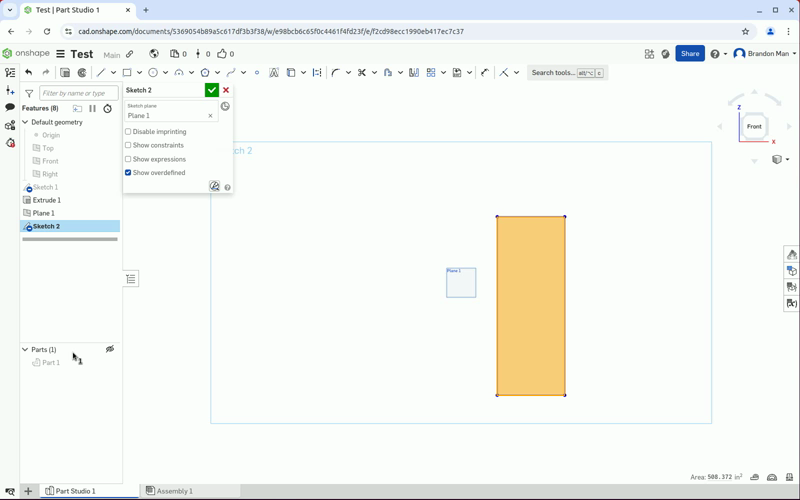
key(shift+y)
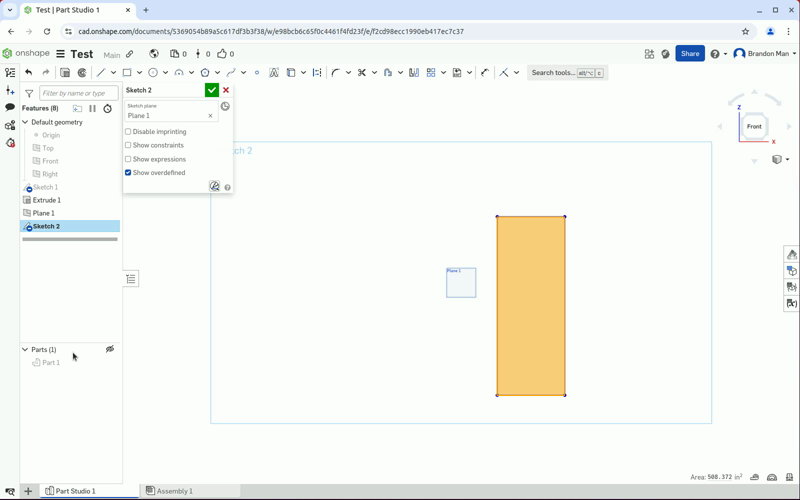
key(shift+e)
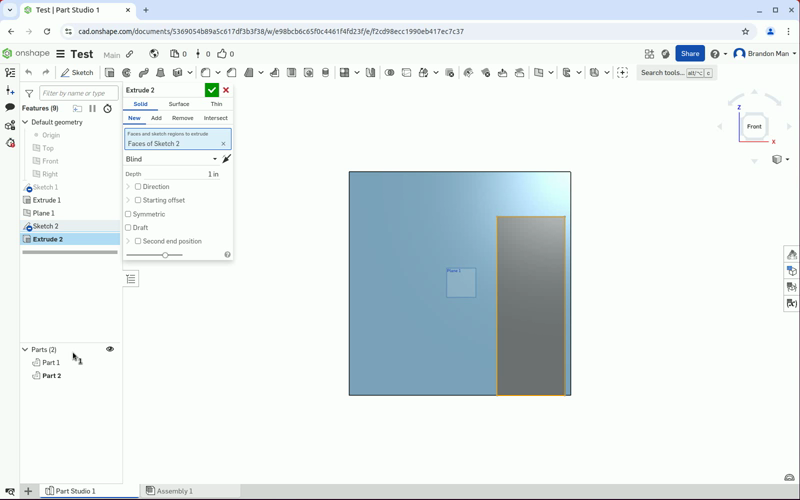
mouse_move(143, 106)
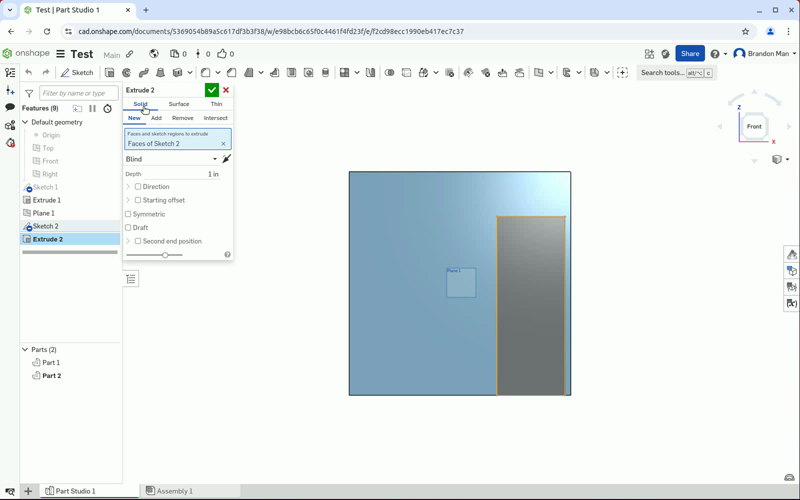
click(143, 106)
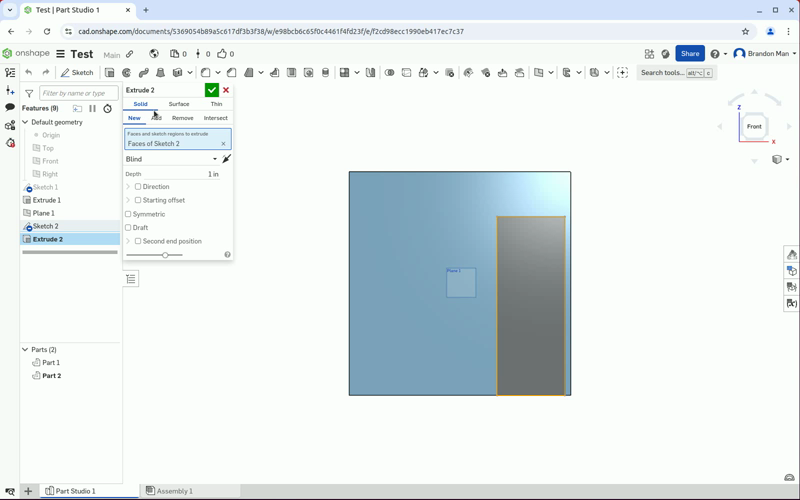
mouse_move(186, 120)
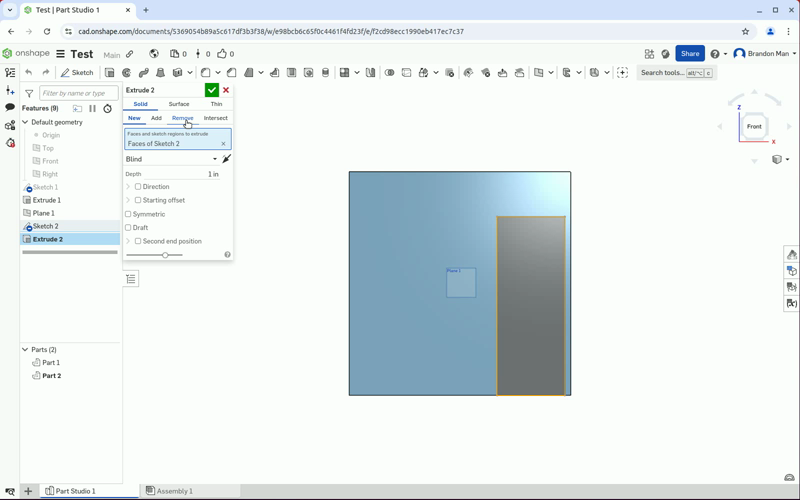
click(186, 120)
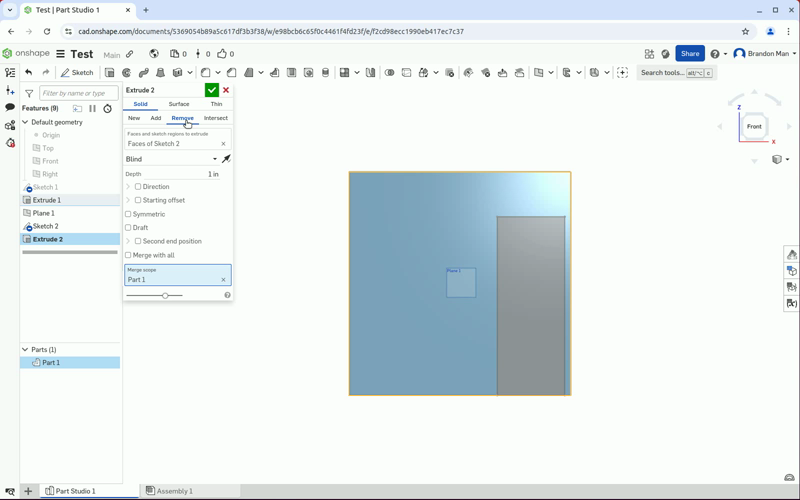
key(tab, 4)
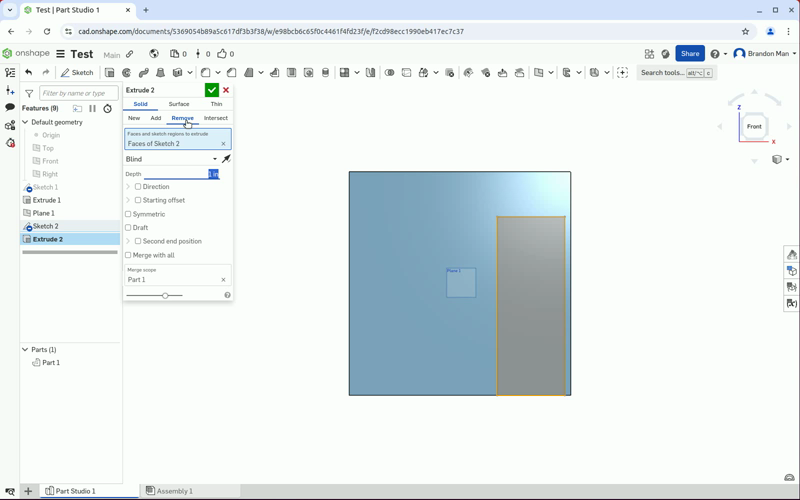
text(0.481)
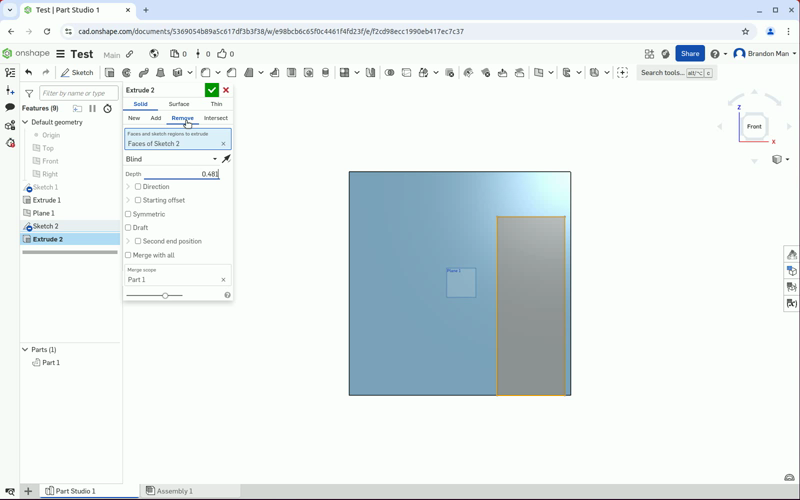
key(tab, 6)
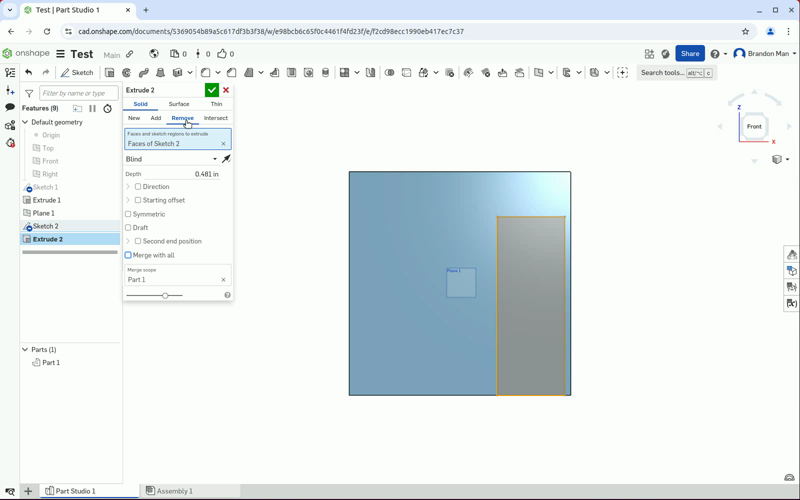
key(space)
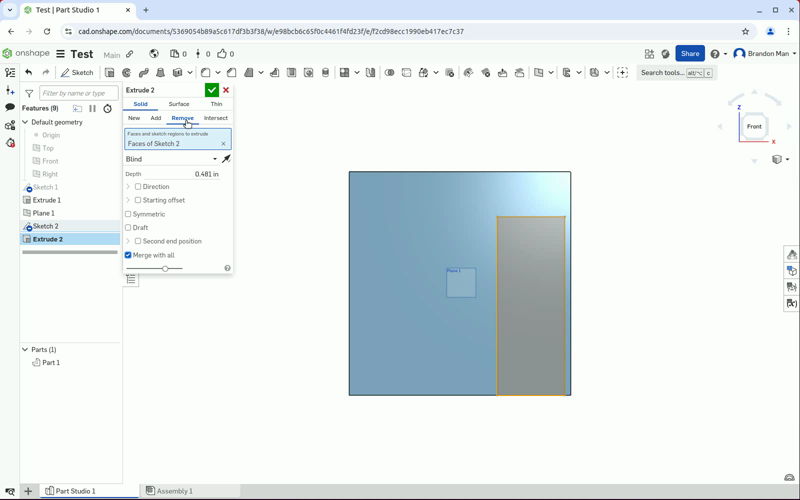
key(enter)
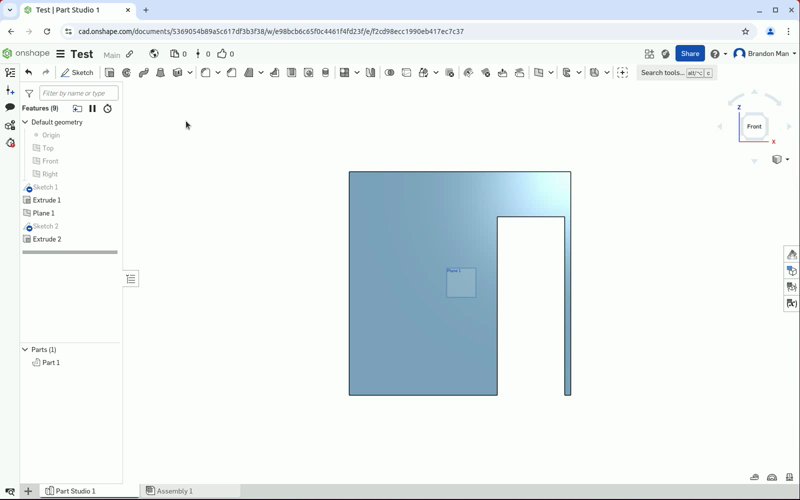
key(shift+h)
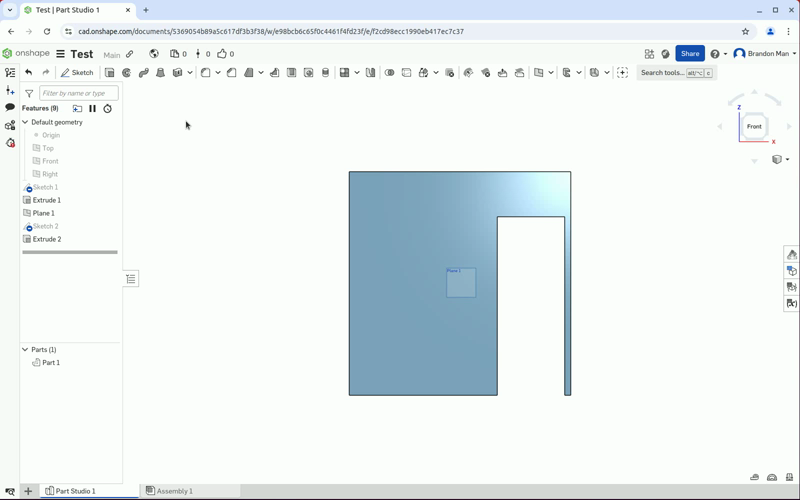
key(shift+h)
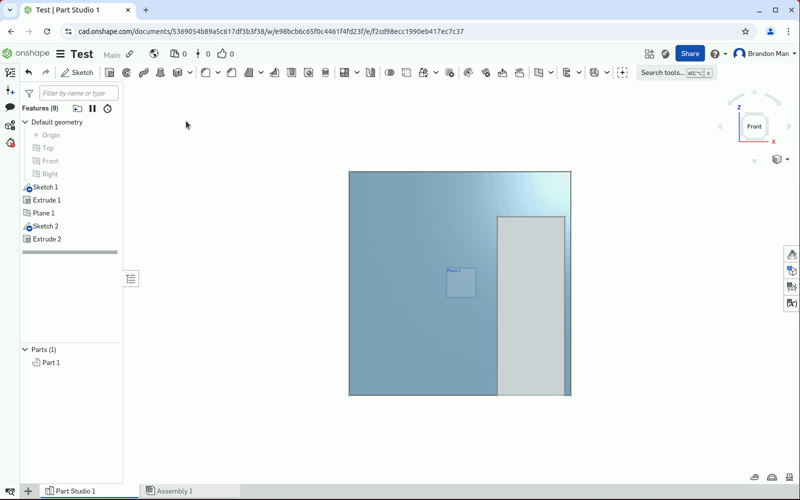
key(shift+7)
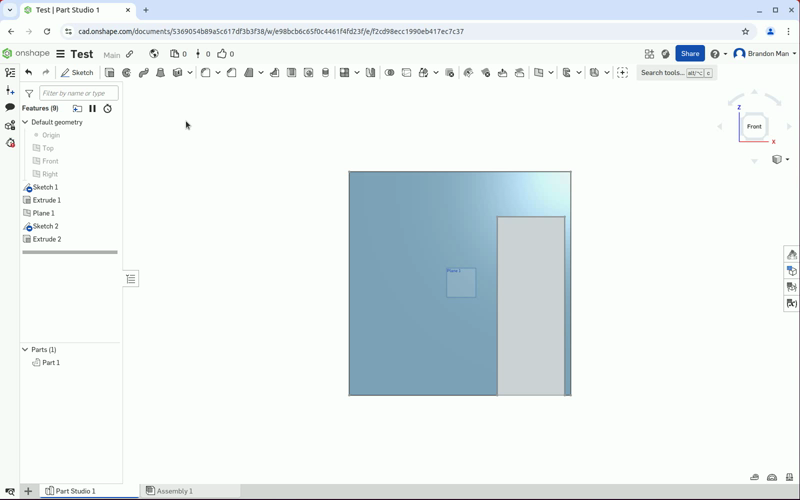
key(left, 2)
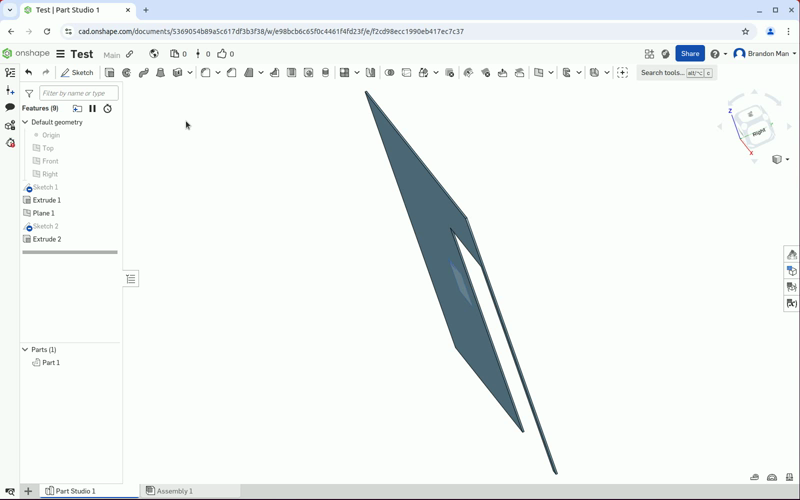
key(down, 2)
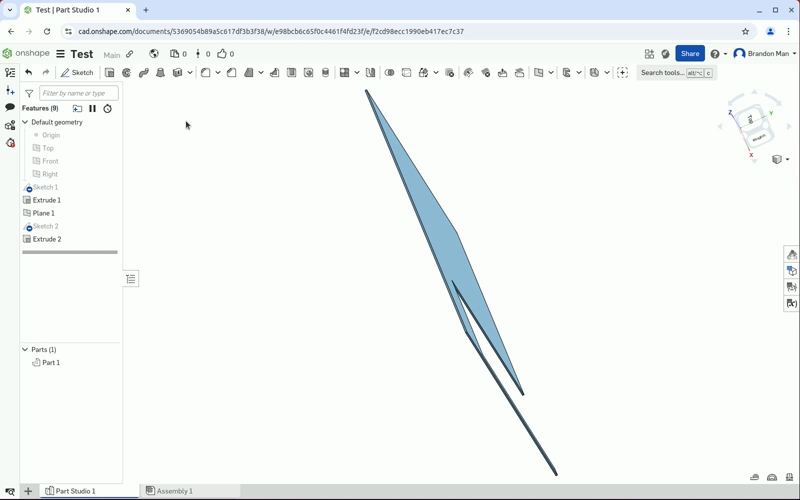
key(up, 2)
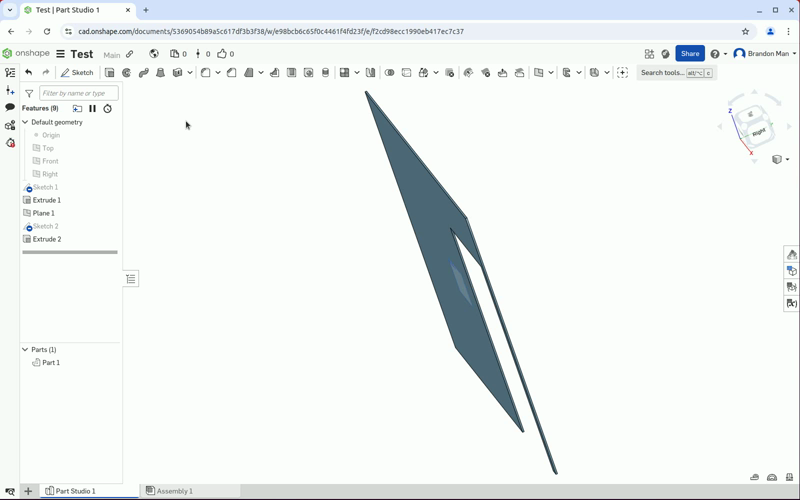
key(right, 2)
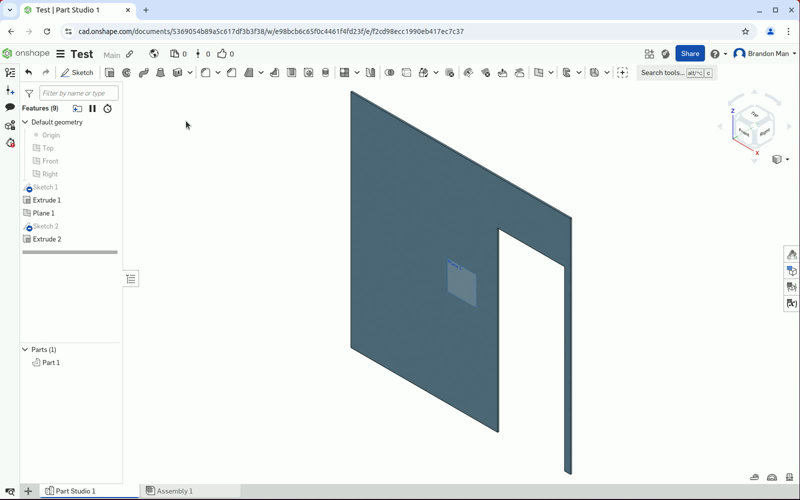
mouse_move(73, 189)
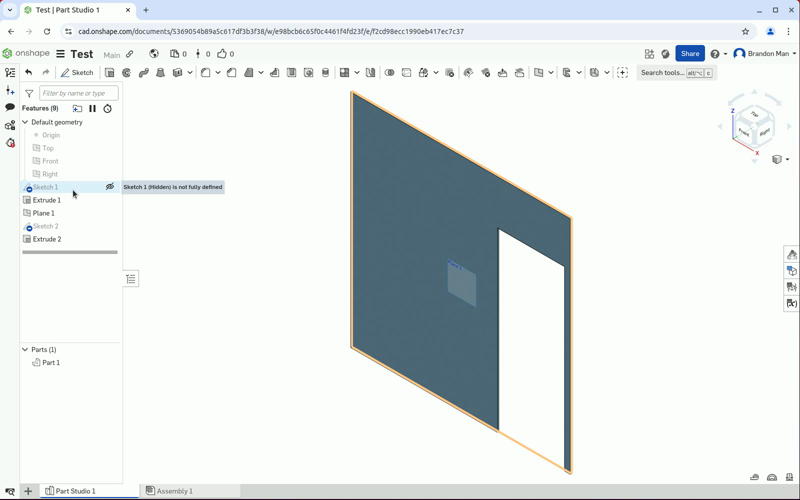
click(73, 189)